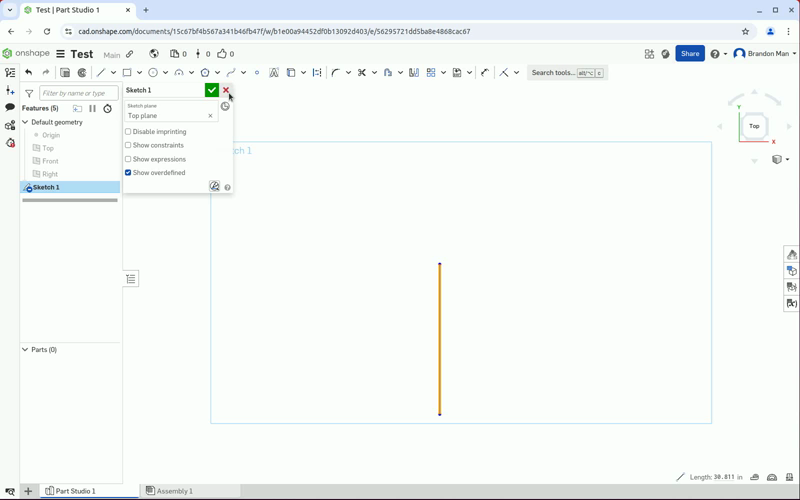
key(shift+h)
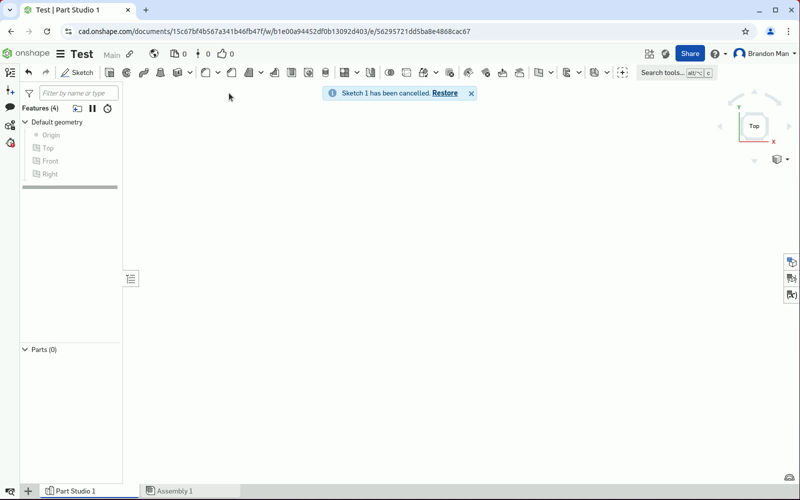
mouse_move(73, 352)
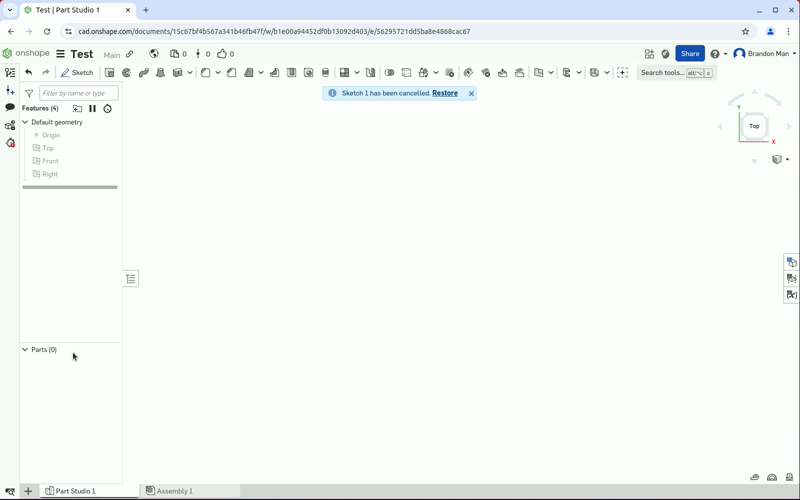
key(y)
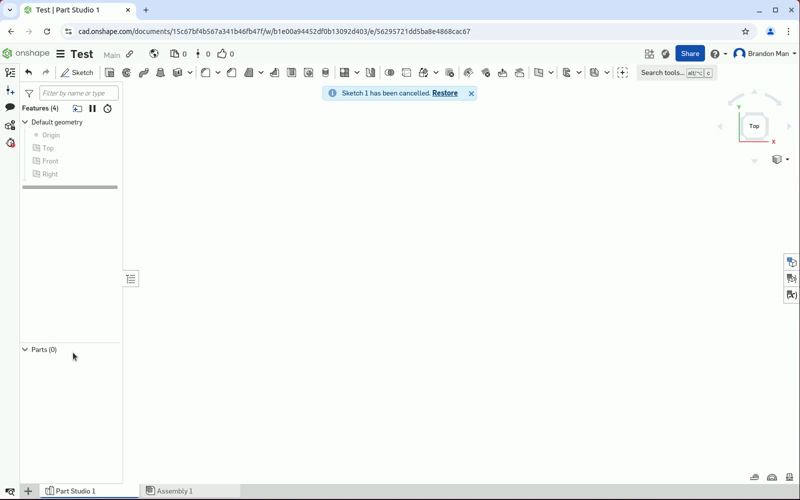
key(shift+p)
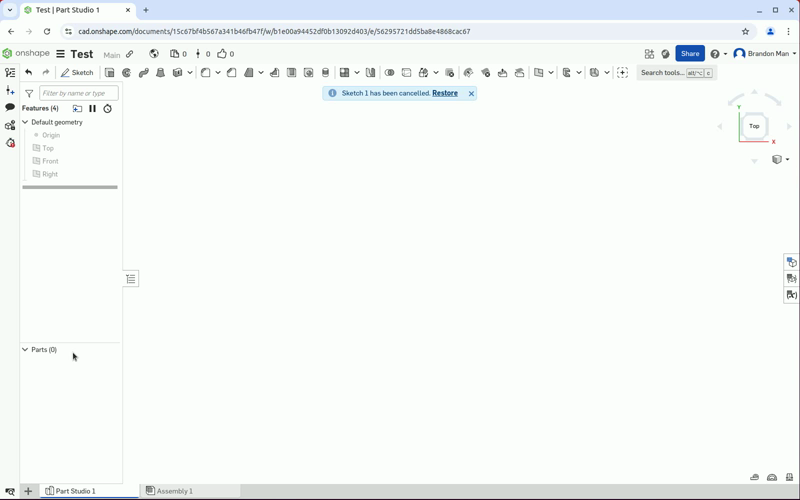
key(space)
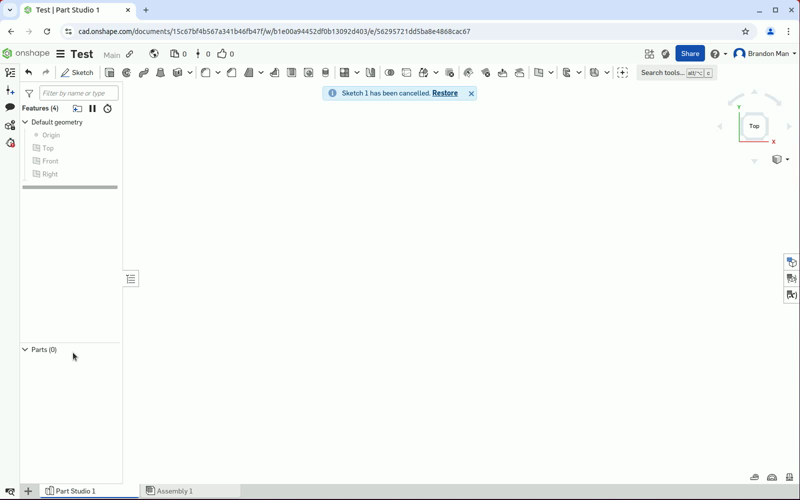
key_down(shift)
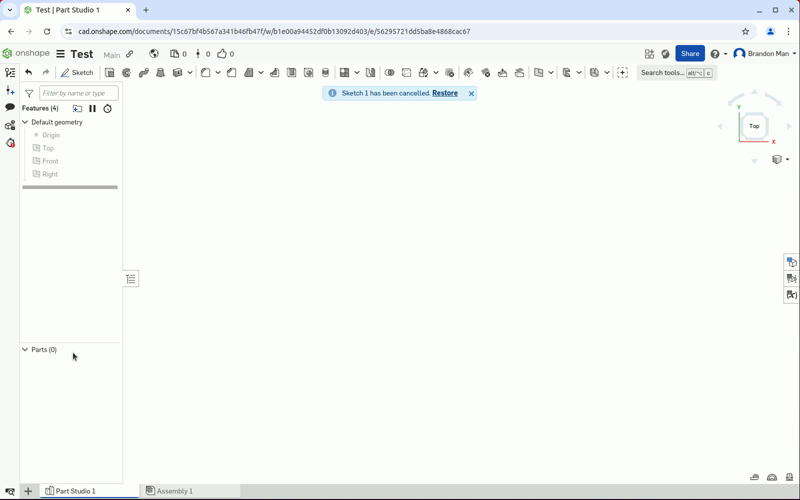
key(up)
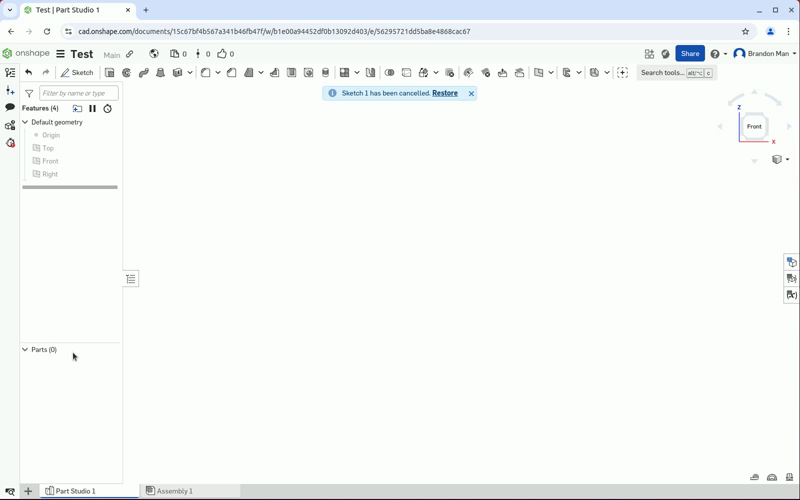
key_up(shift)
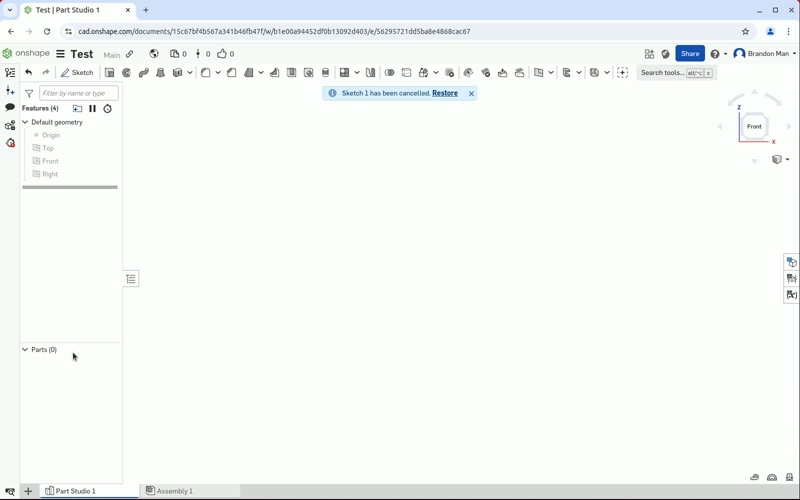
mouse_move(73, 352)
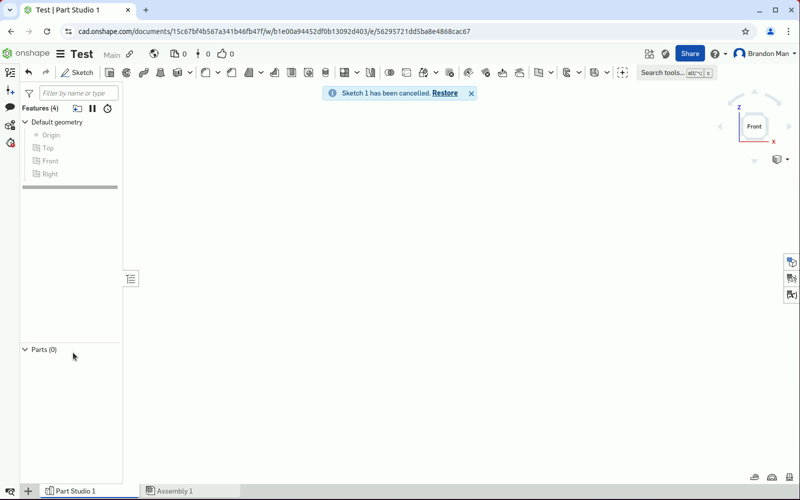
key(shift+y)
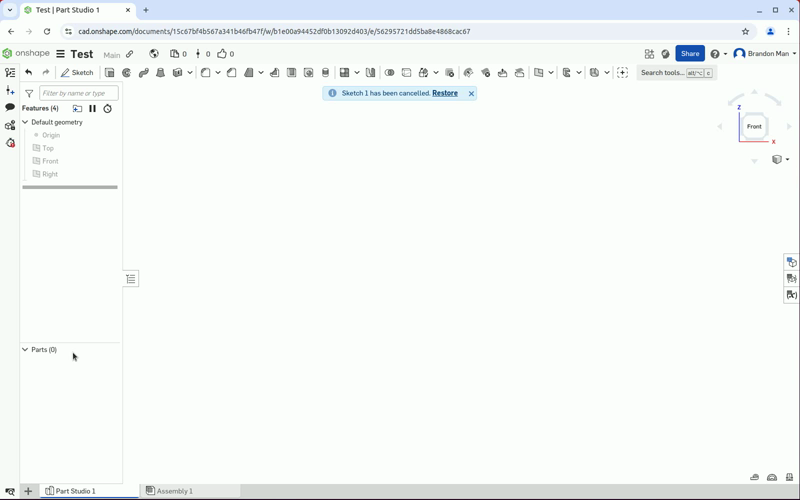
key(shift+s)
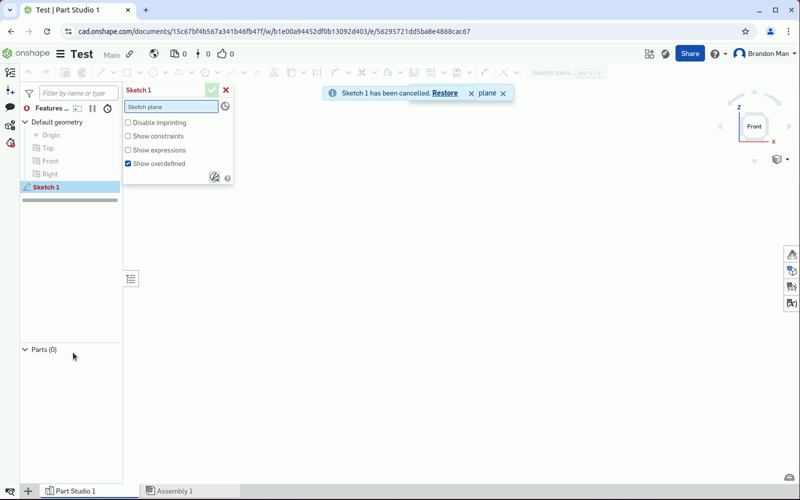
mouse_move(73, 163)
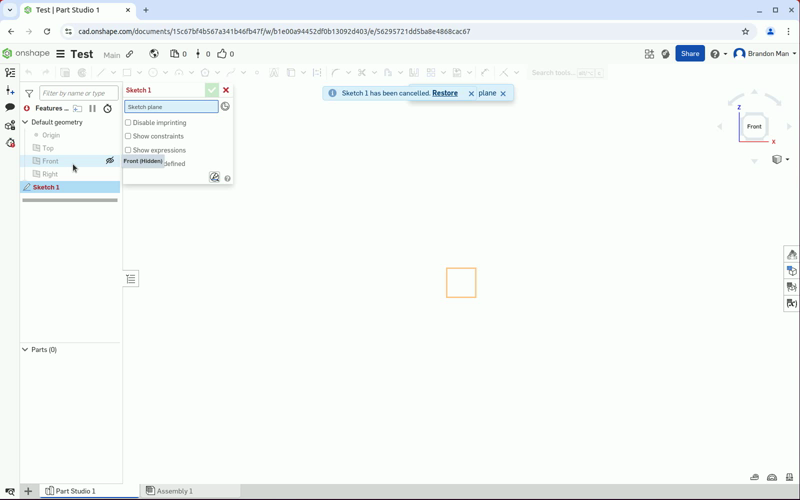
click(73, 163)
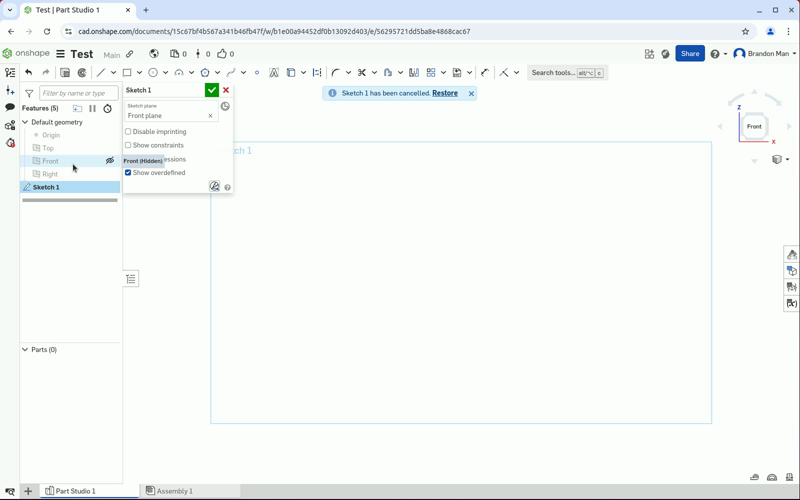
mouse_move(73, 352)
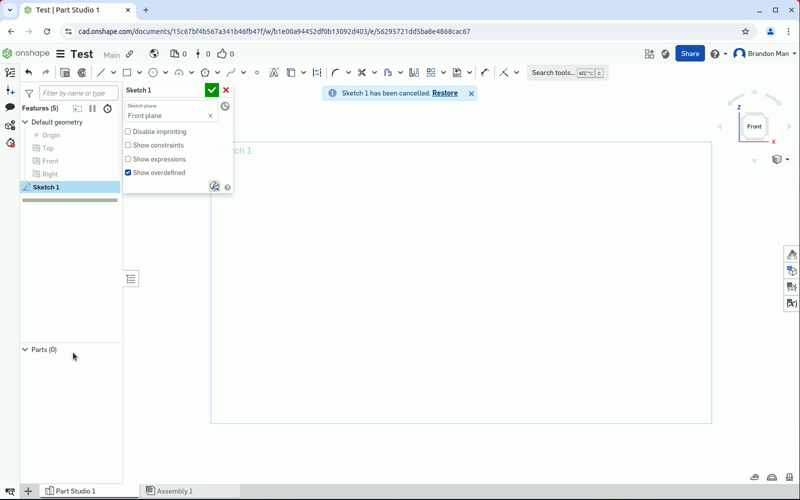
key(y)
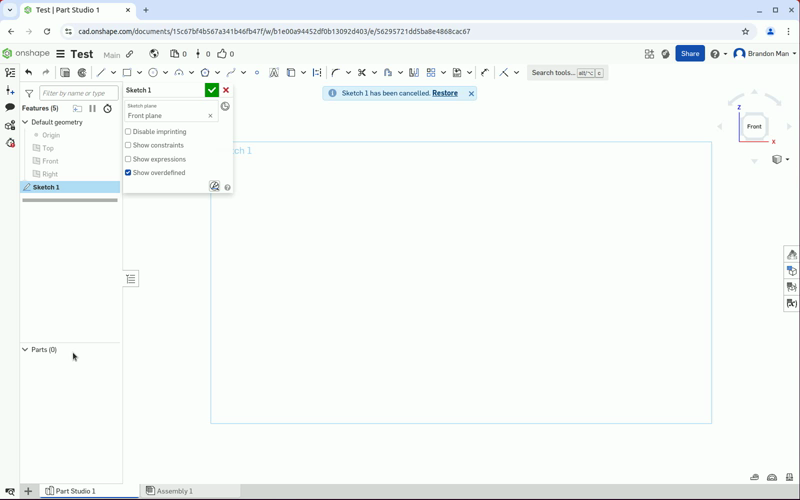
key(l)
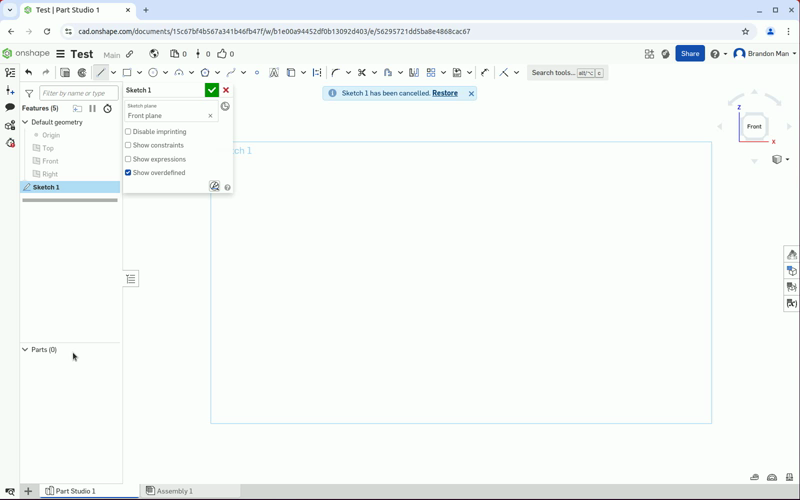
key_down(shift)
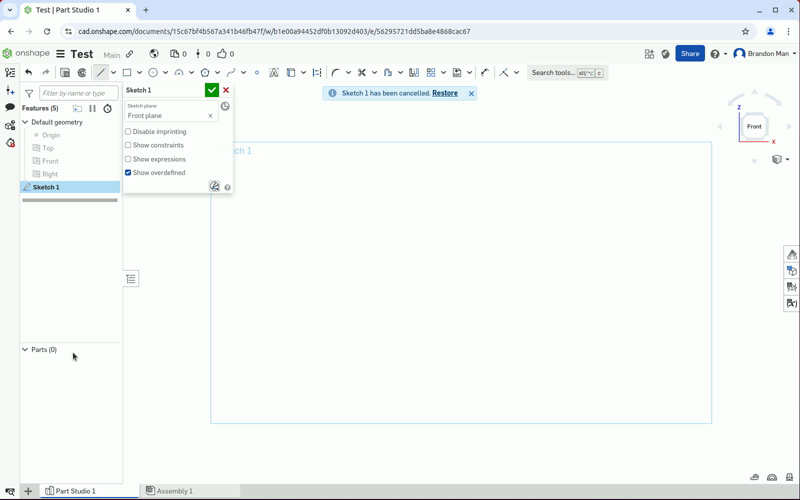
mouse_move(353, 282)
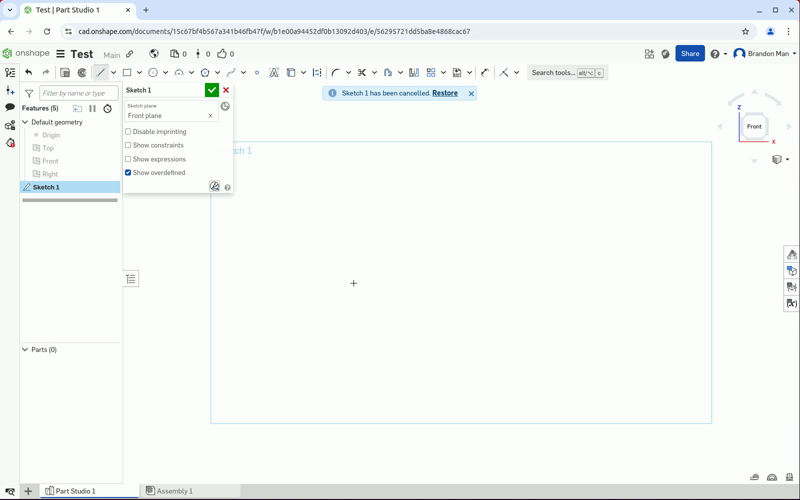
click(353, 282)
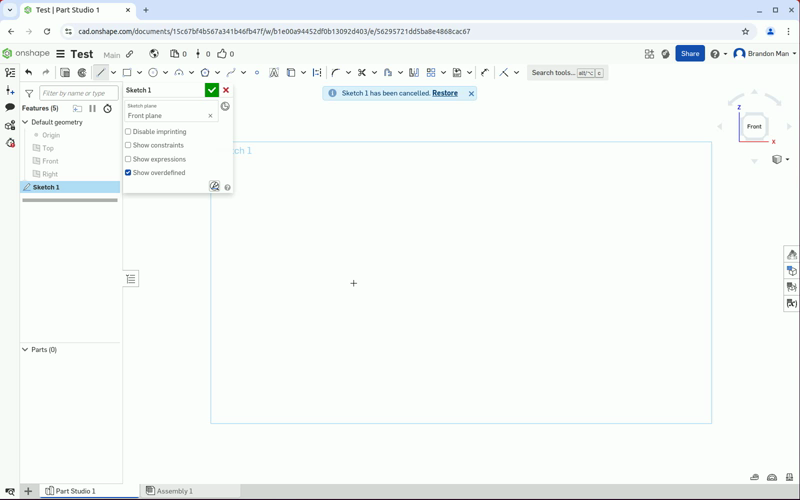
key_up(shift)
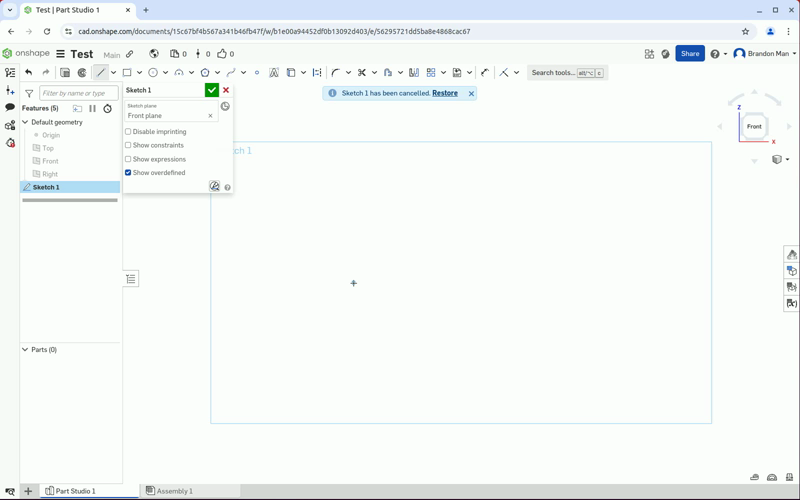
key_down(shift)
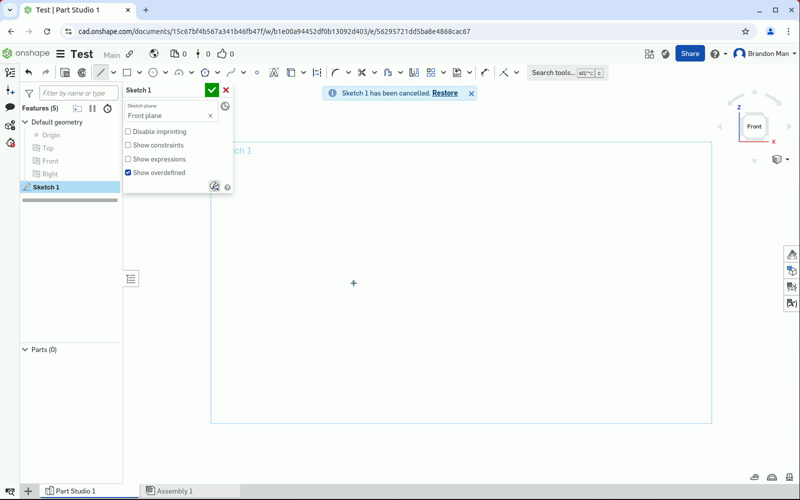
mouse_move(461, 282)
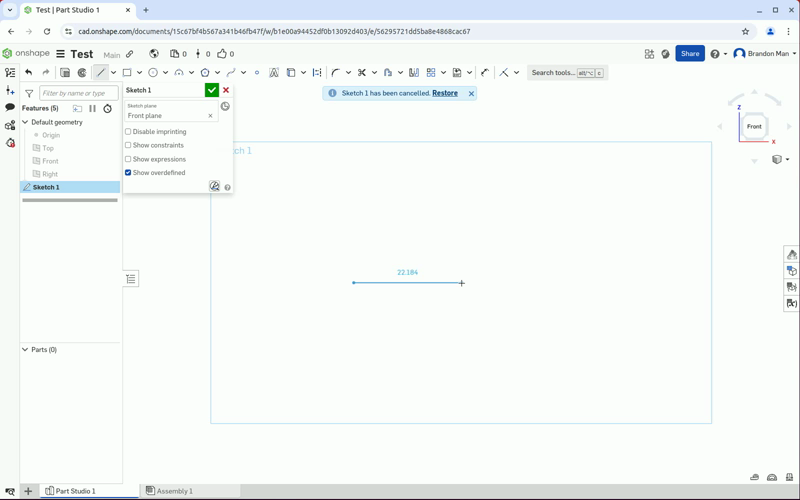
click(461, 282)
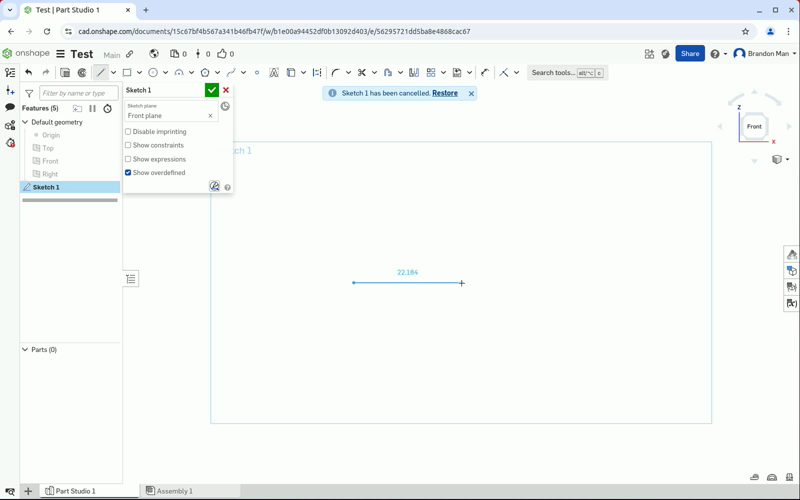
key_up(shift)
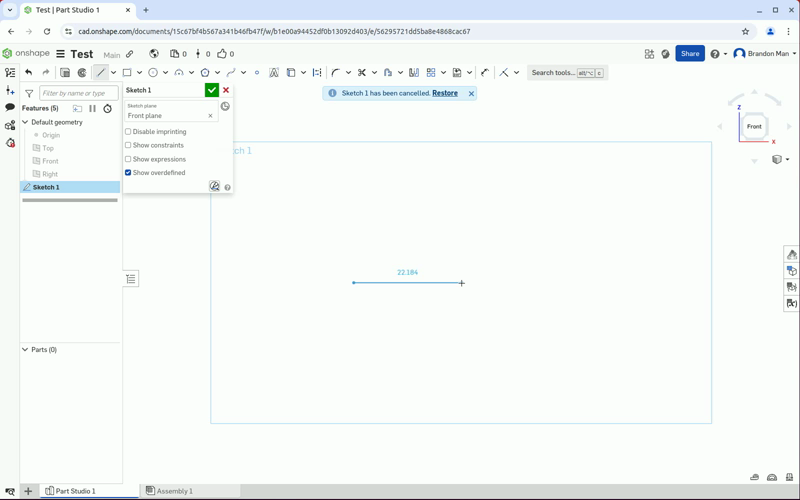
key_down(shift)
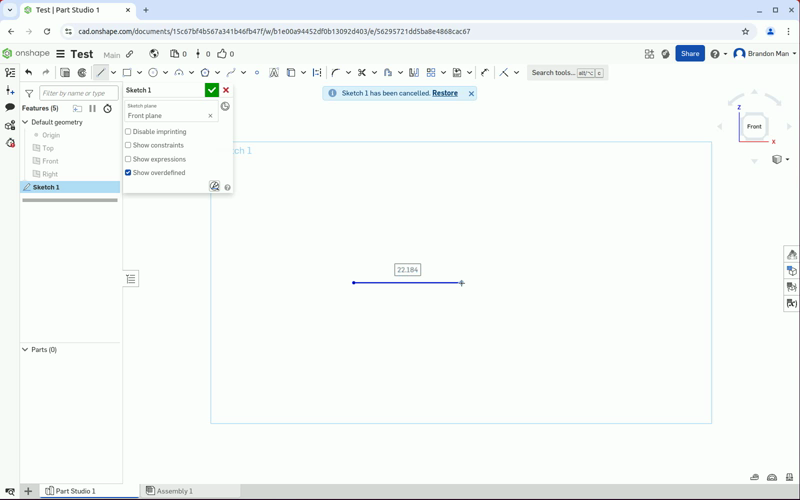
mouse_move(461, 170)
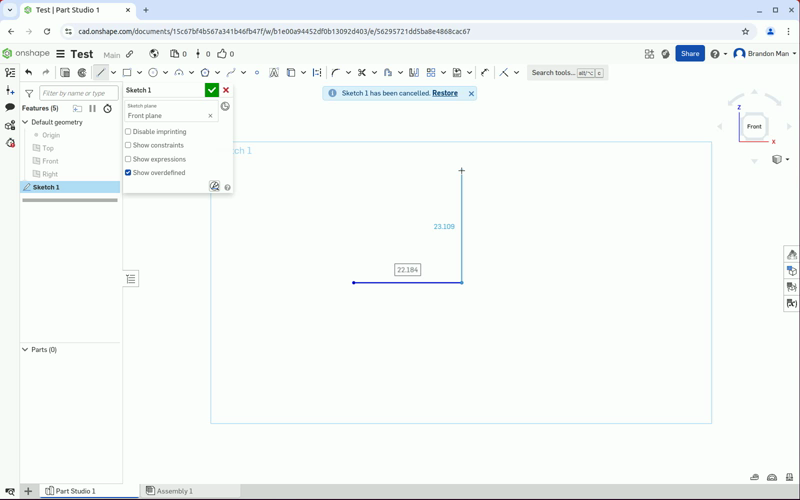
click(461, 170)
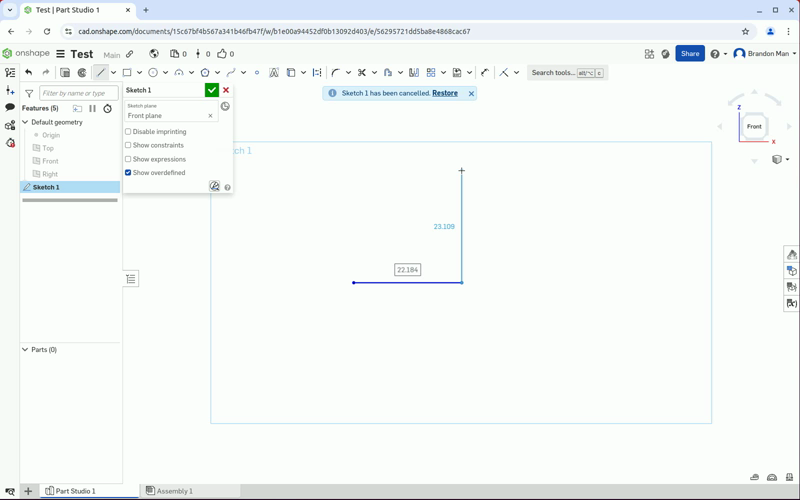
key_up(shift)
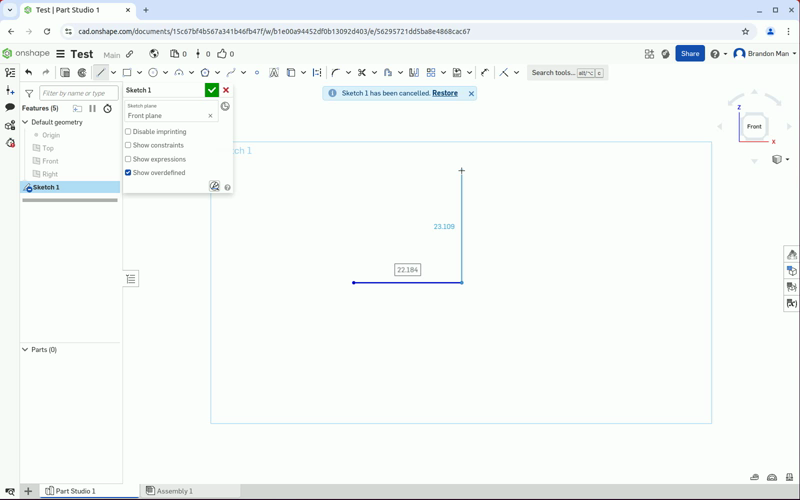
key_down(shift)
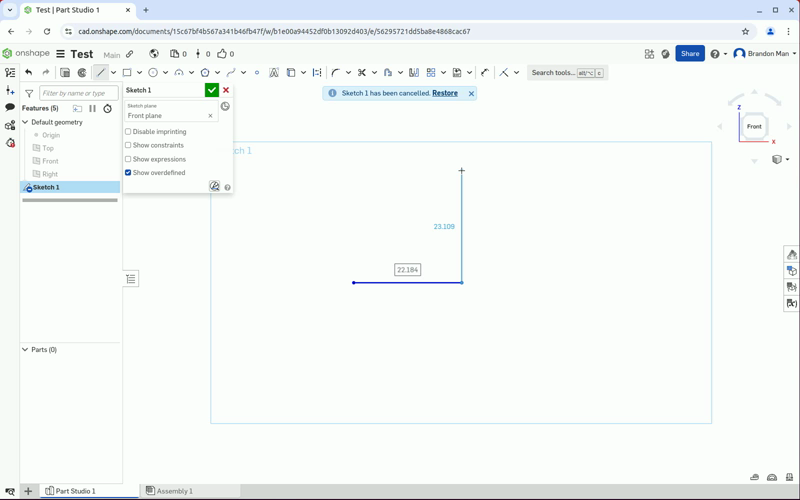
mouse_move(353, 170)
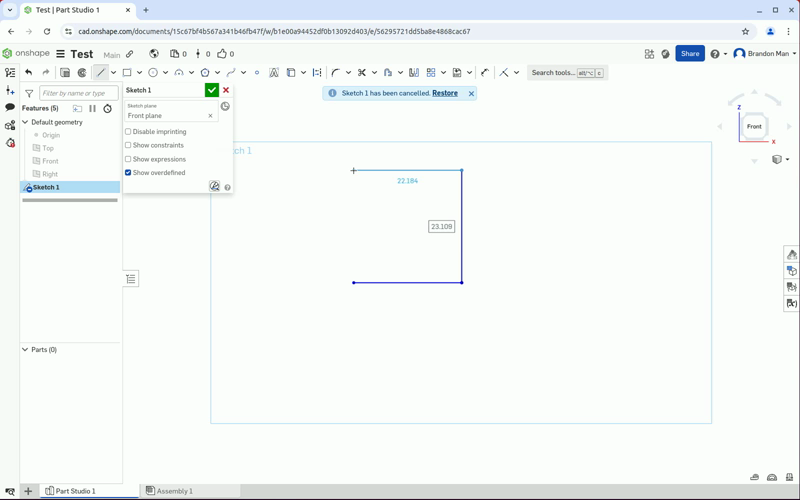
click(353, 170)
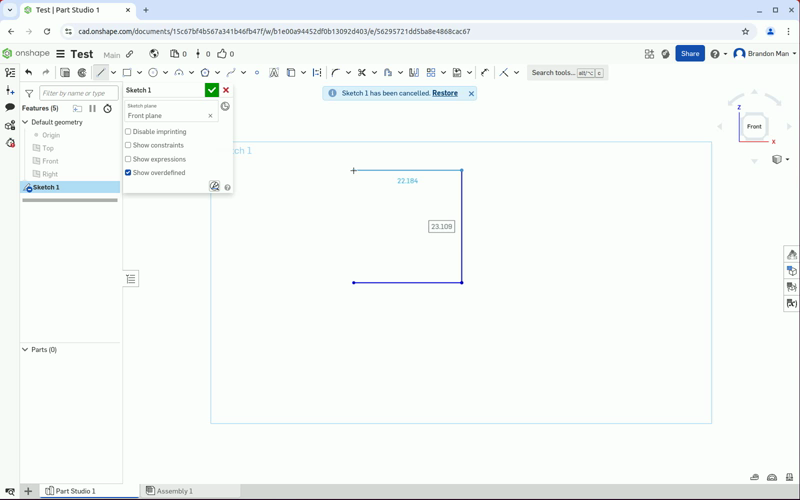
key_up(shift)
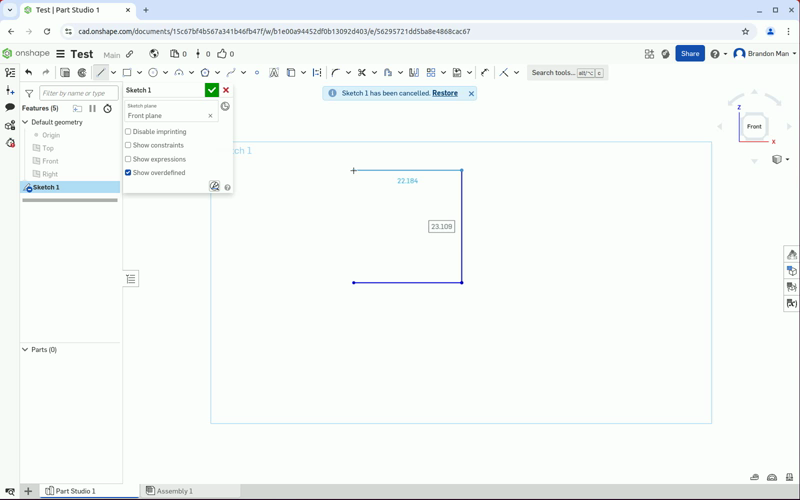
key_down(shift)
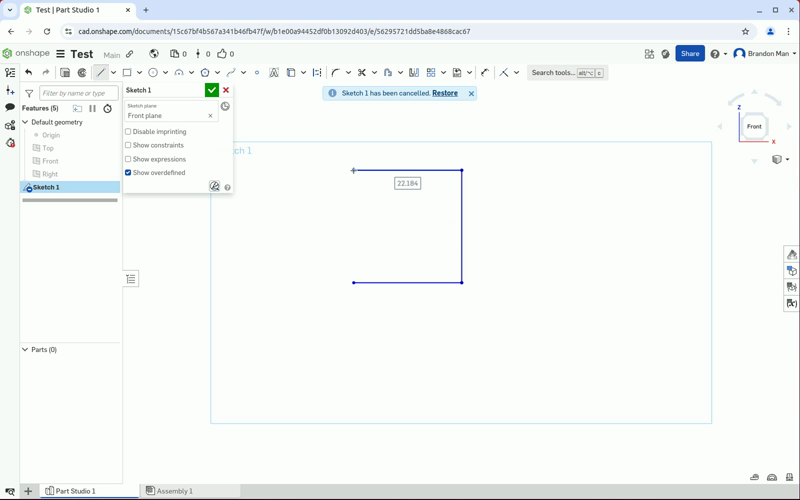
mouse_move(353, 282)
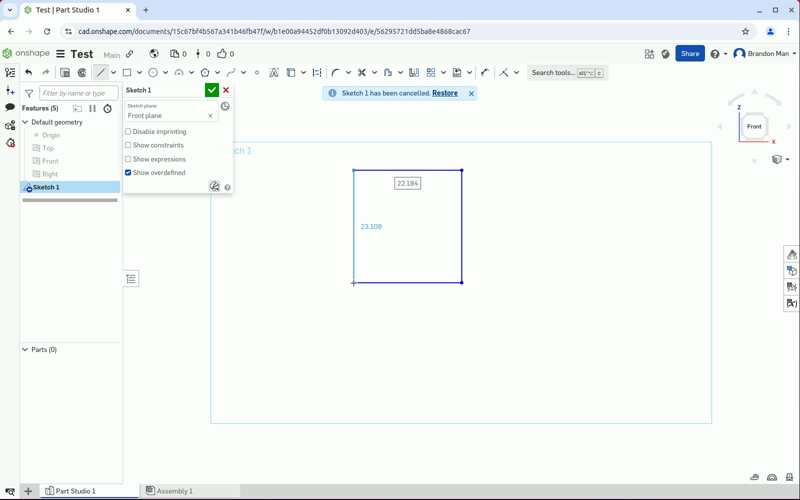
key_up(shift)
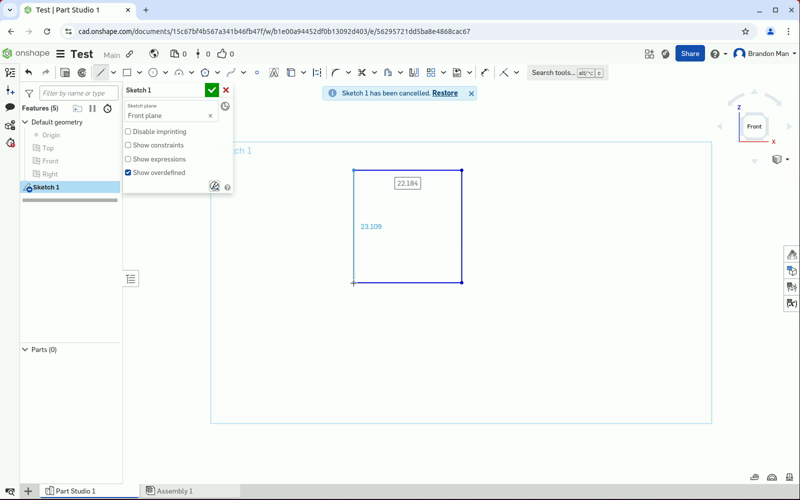
click(353, 282)
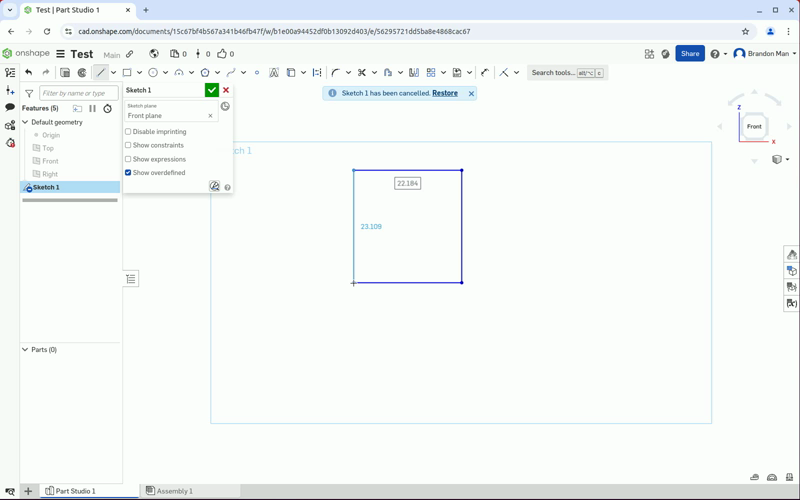
key(esc)
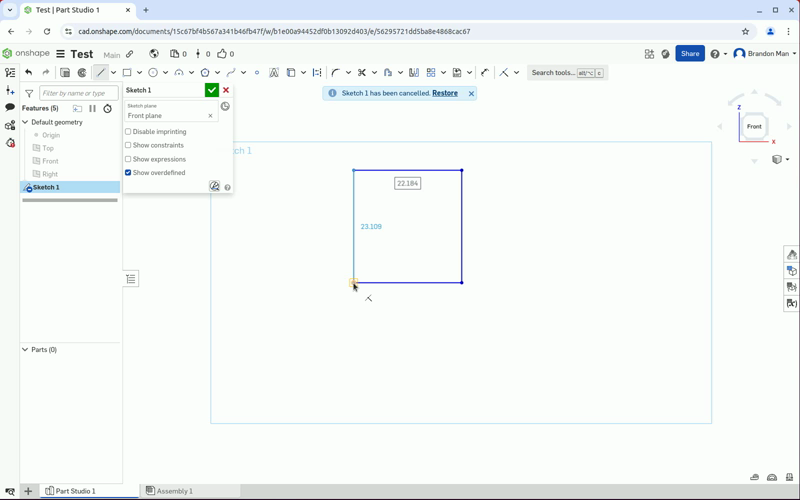
mouse_move(409, 234)
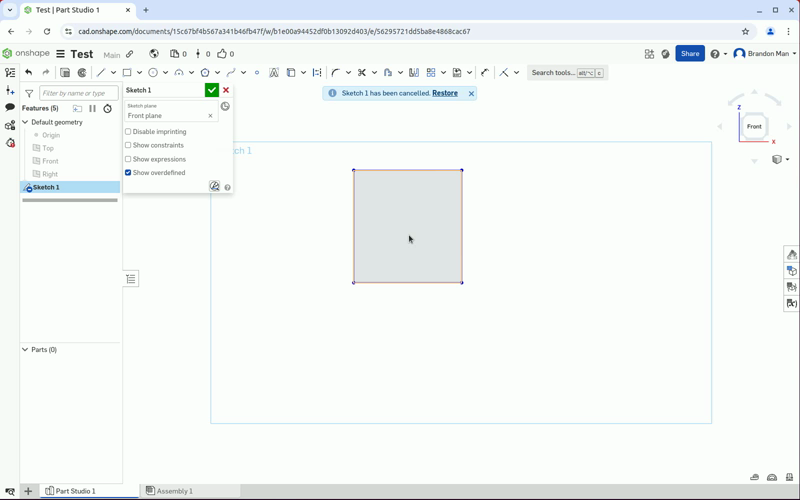
click(409, 234)
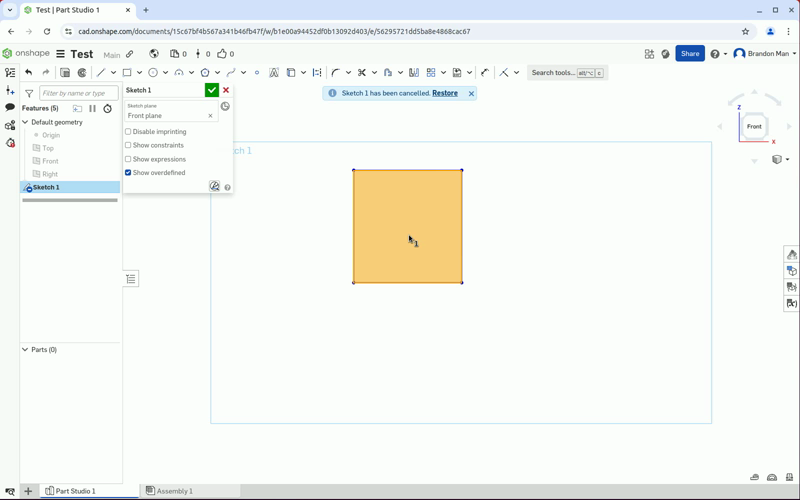
mouse_move(73, 352)
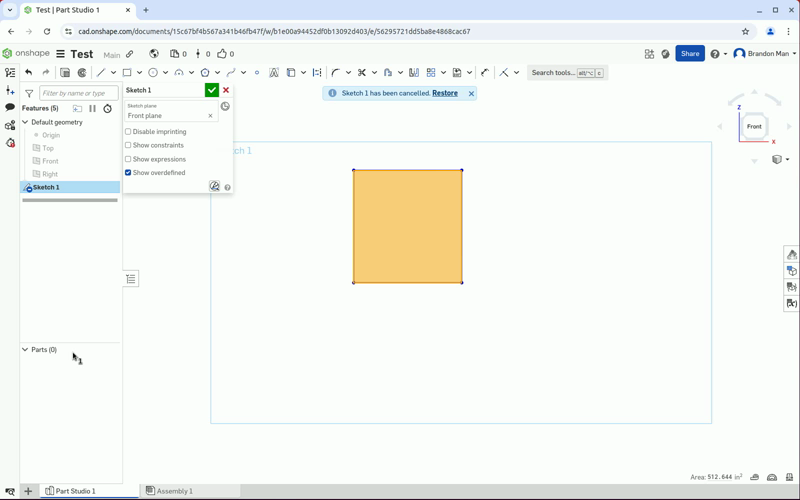
key(shift+y)
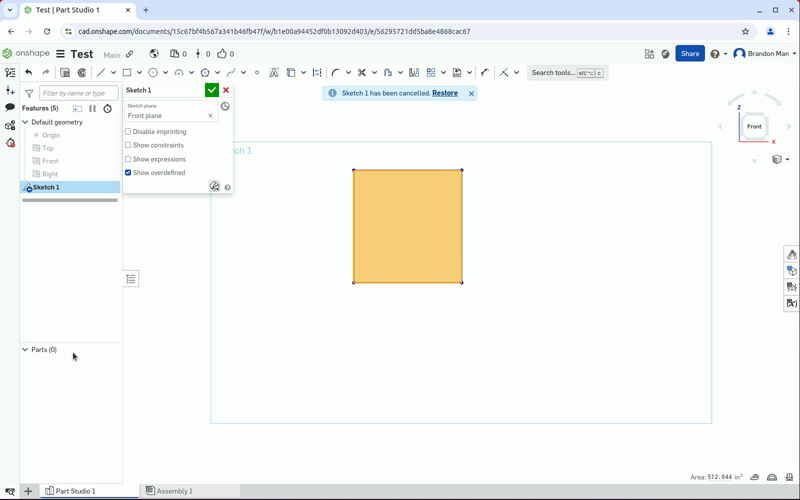
key(shift+e)
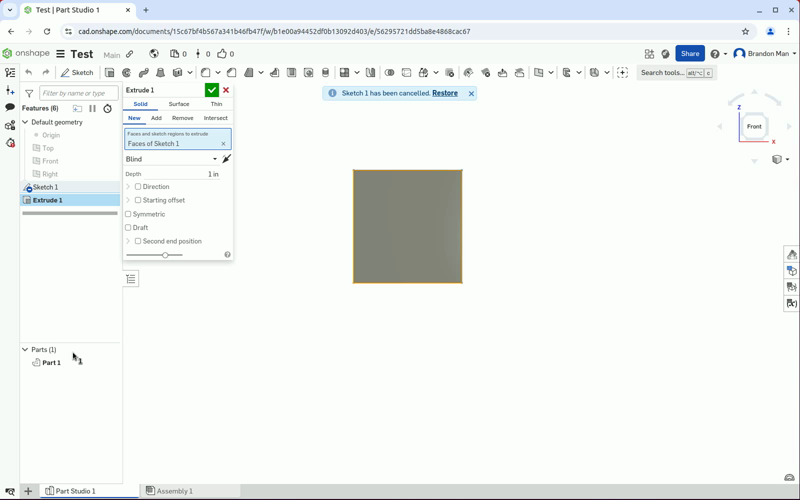
mouse_move(143, 106)
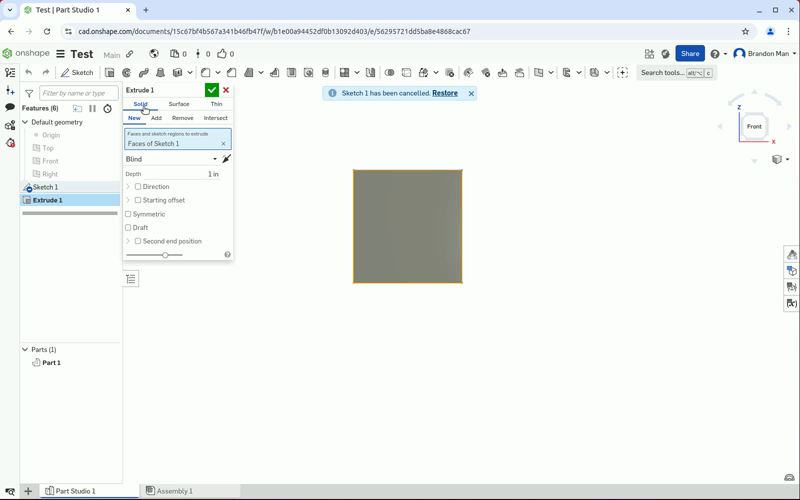
click(143, 106)
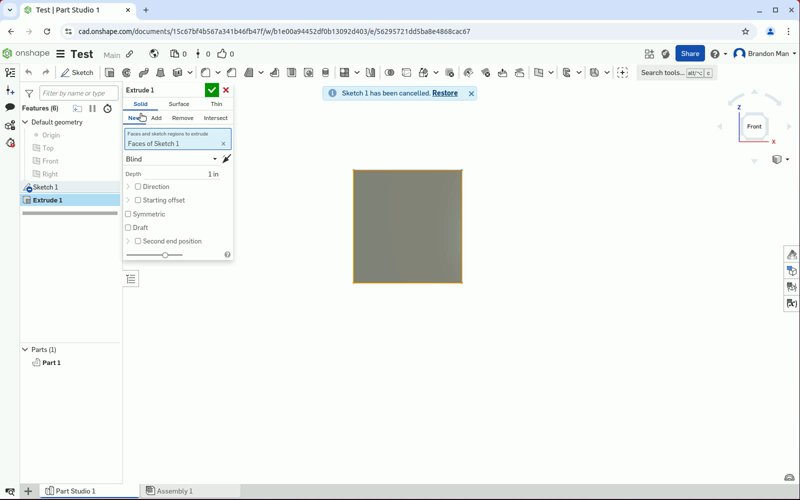
mouse_move(137, 120)
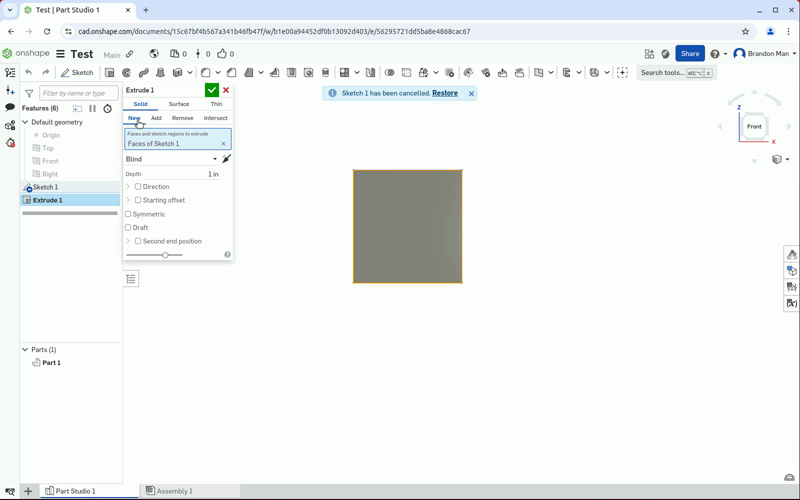
click(137, 120)
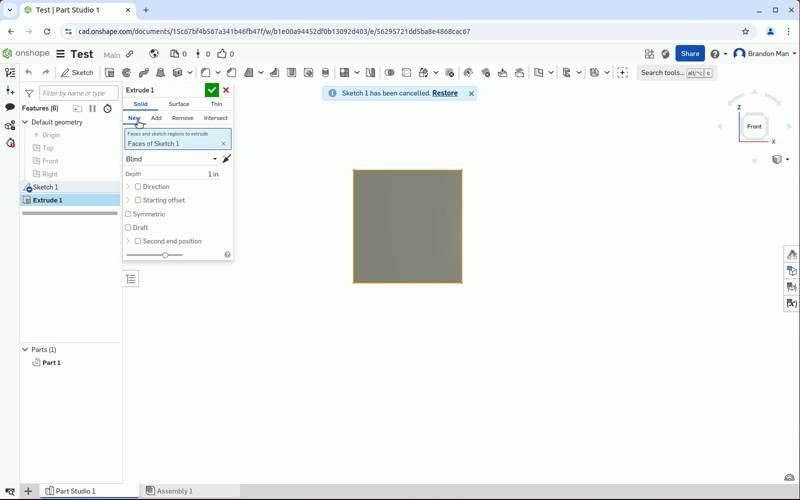
key(tab, 4)
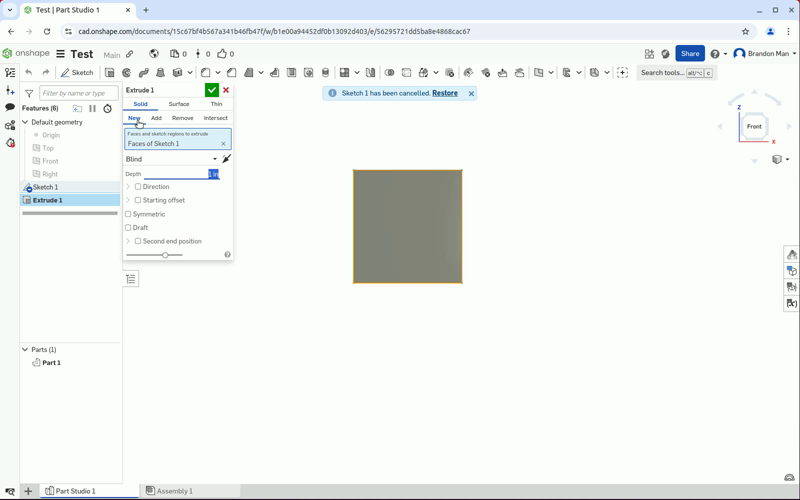
text(11.313)
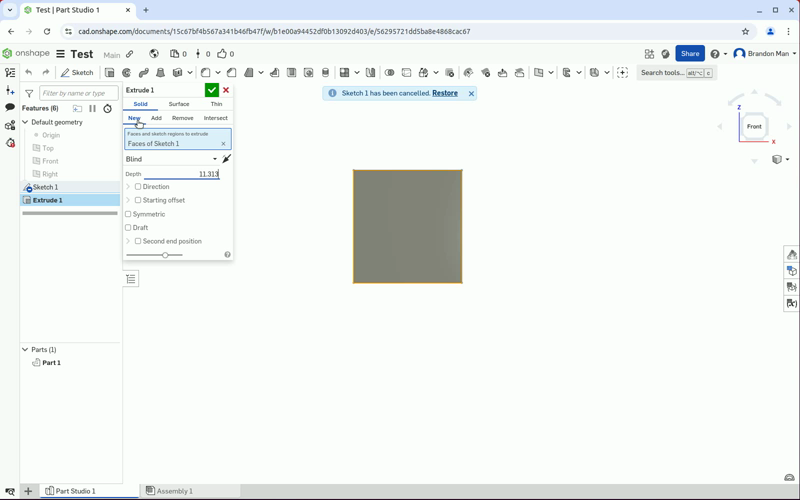
key(enter)
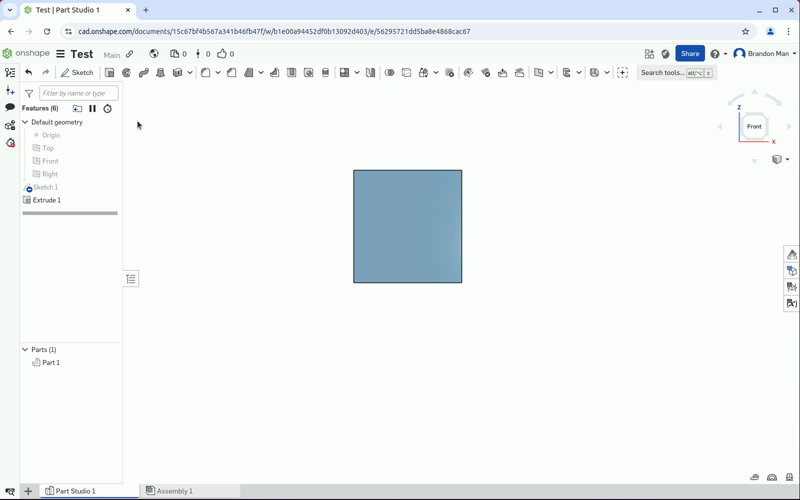
key(shift+h)
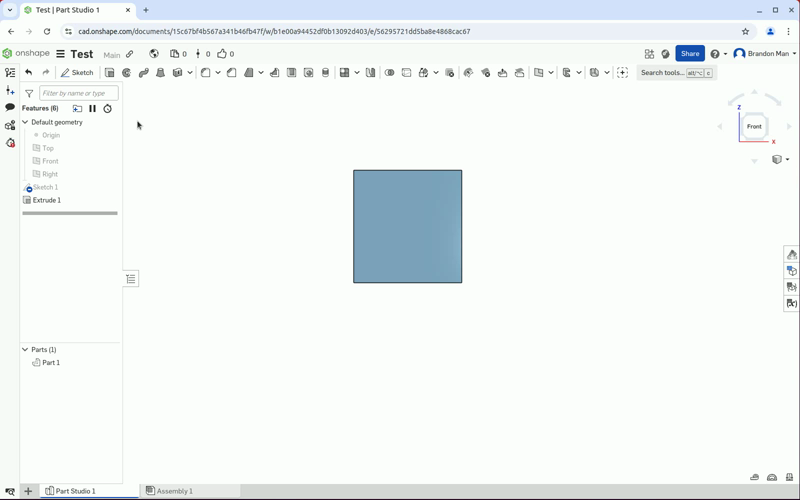
key(shift+h)
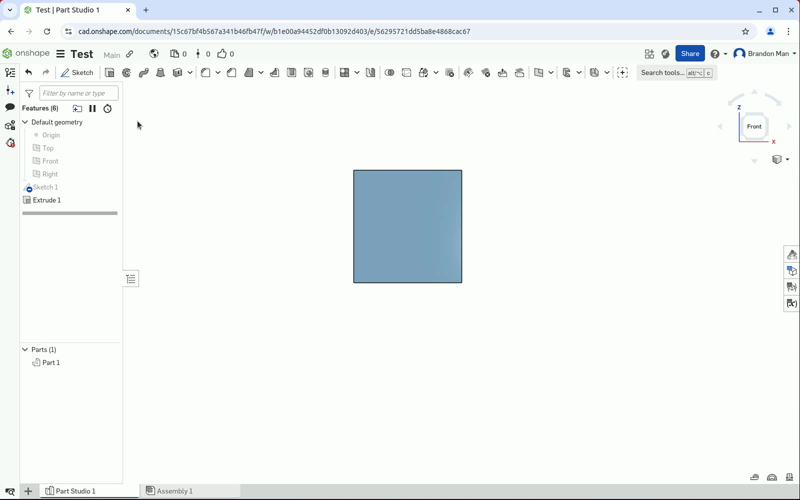
mouse_move(73, 189)
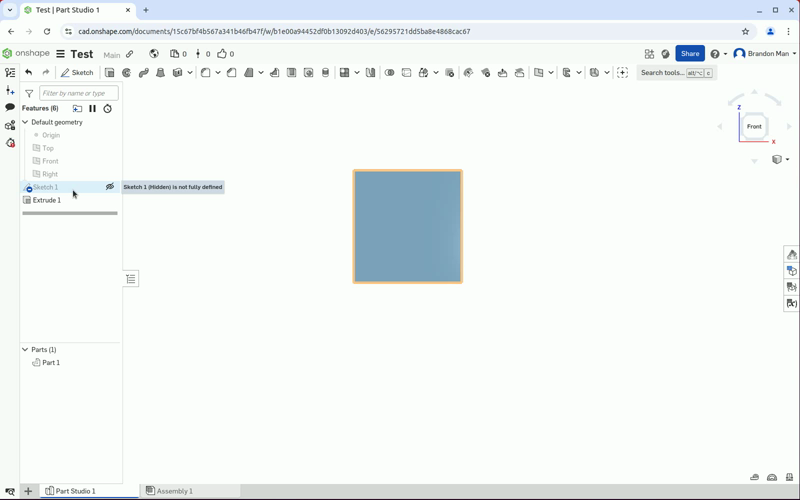
click(73, 189)
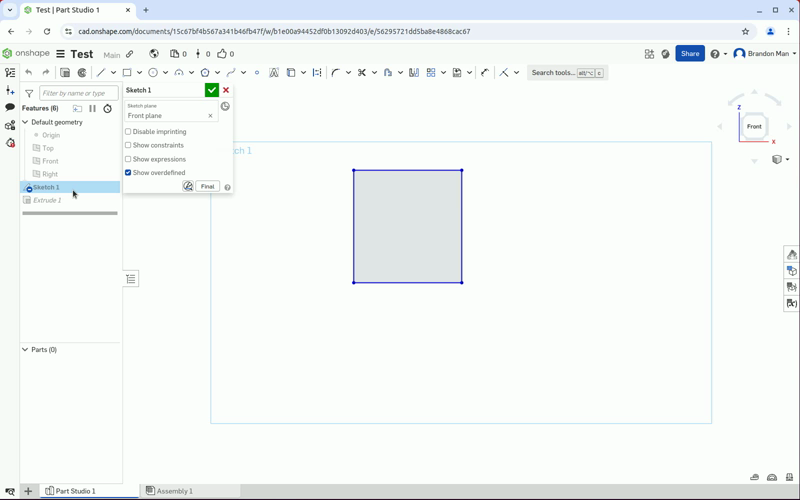
mouse_move(229, 92)
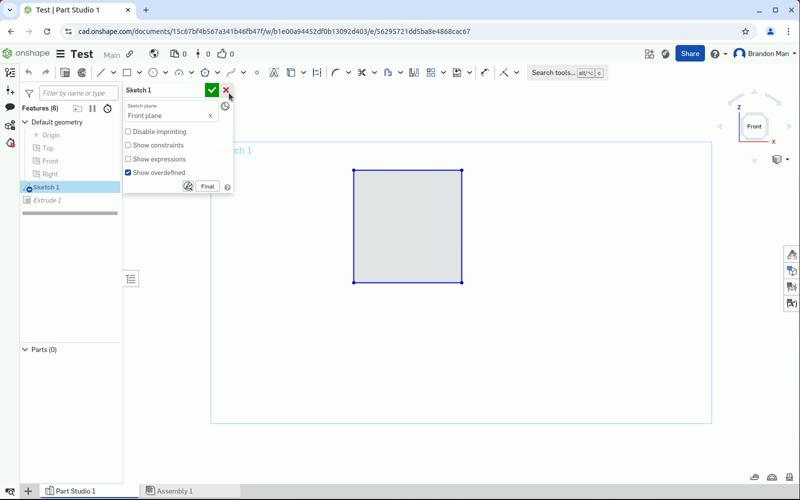
click(229, 92)
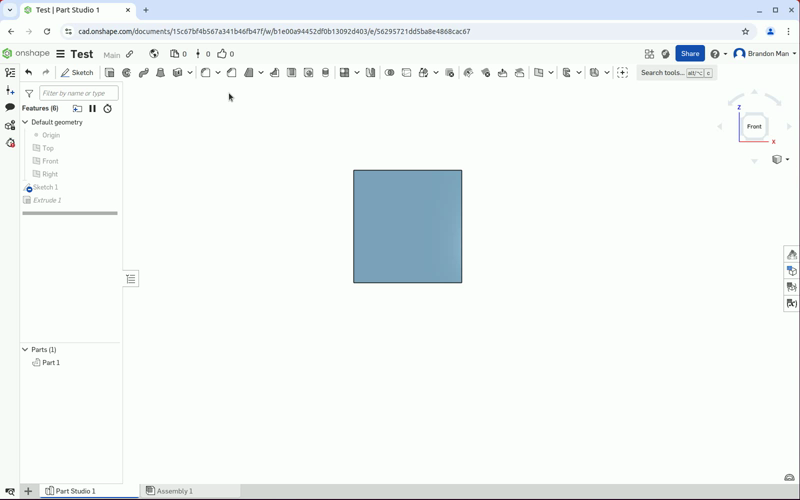
mouse_move(73, 352)
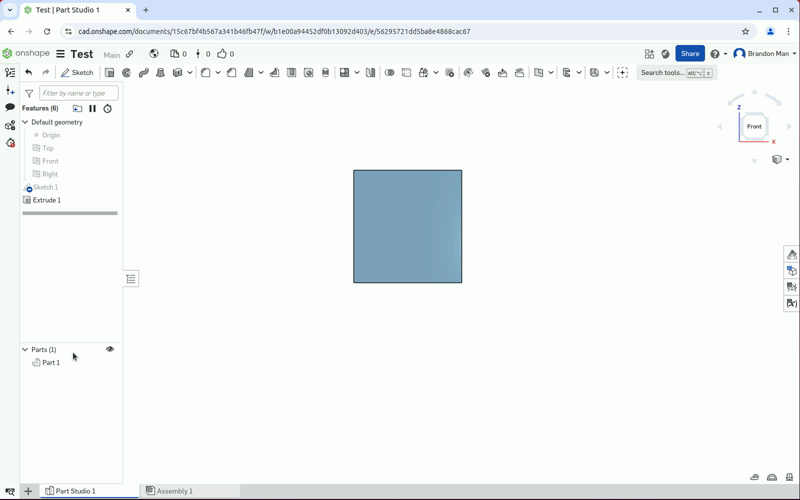
key(y)
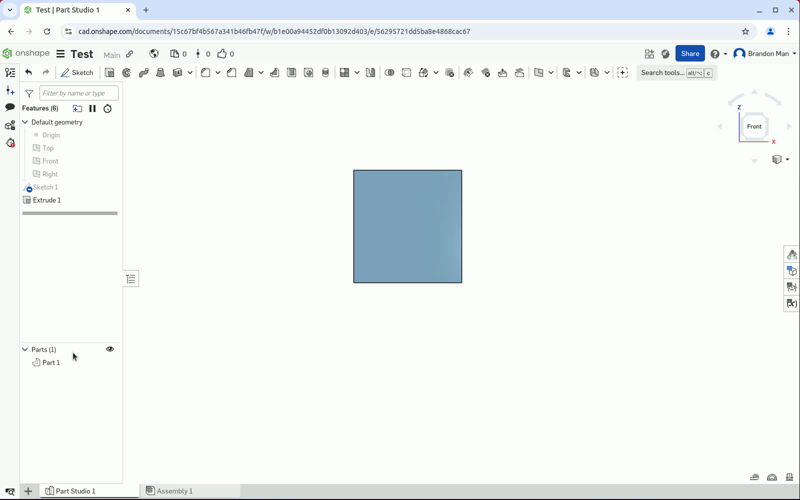
key(shift+p)
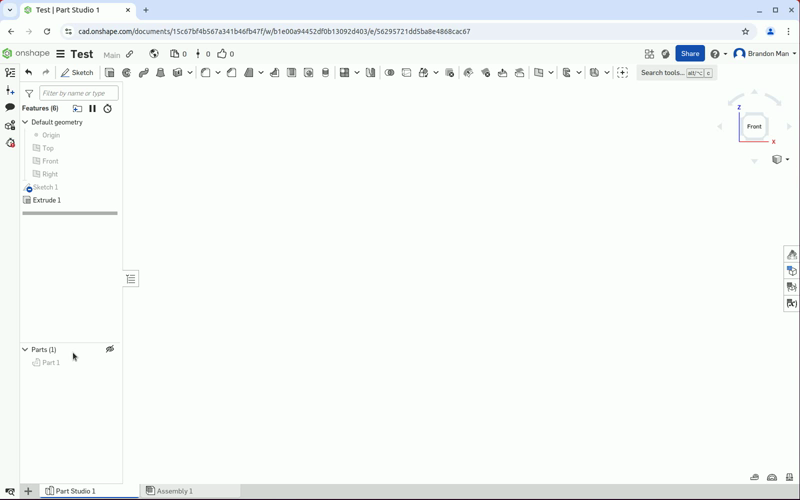
key(space)
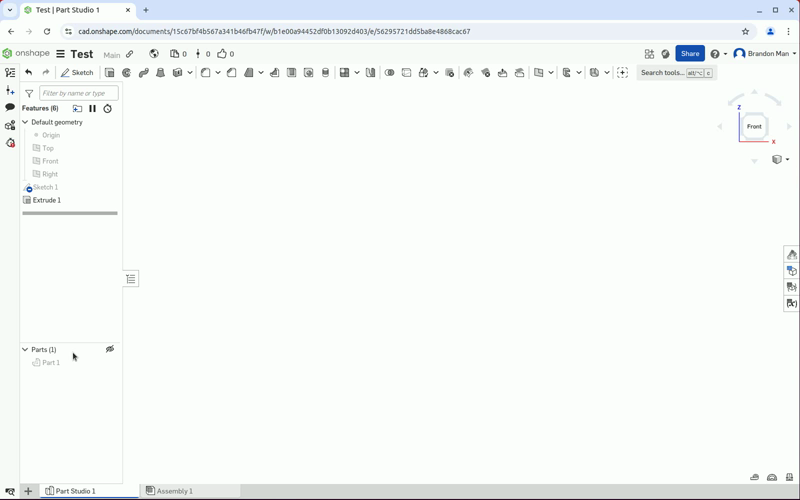
key_down(shift)
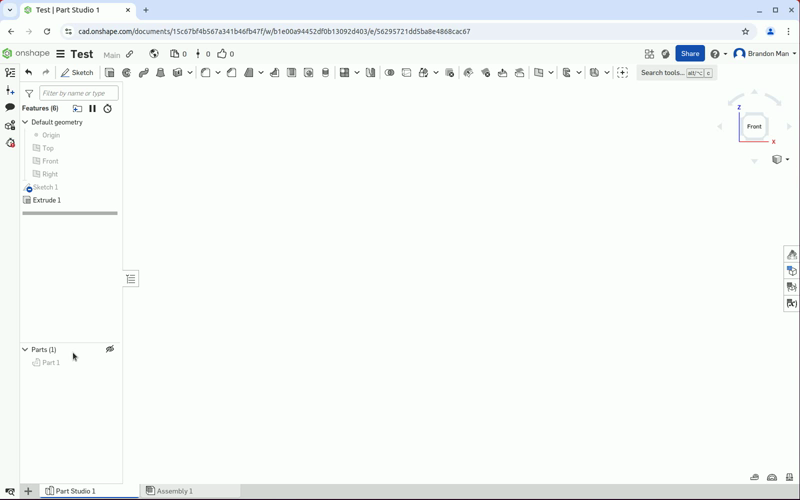
key(left)
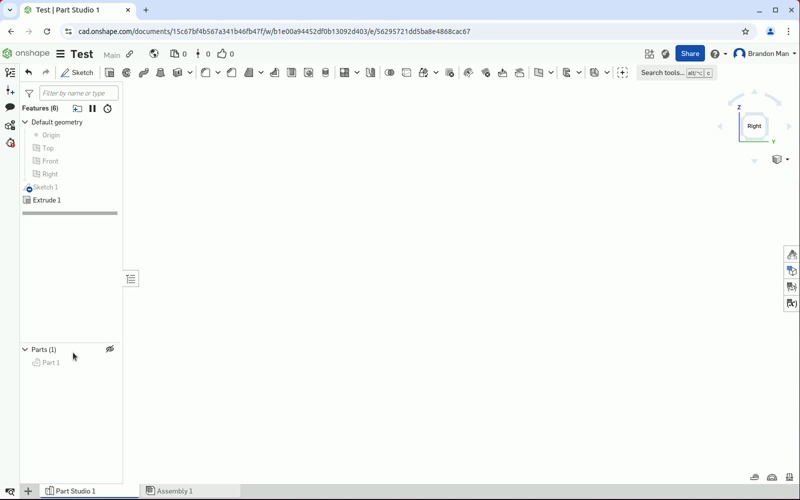
key_up(shift)
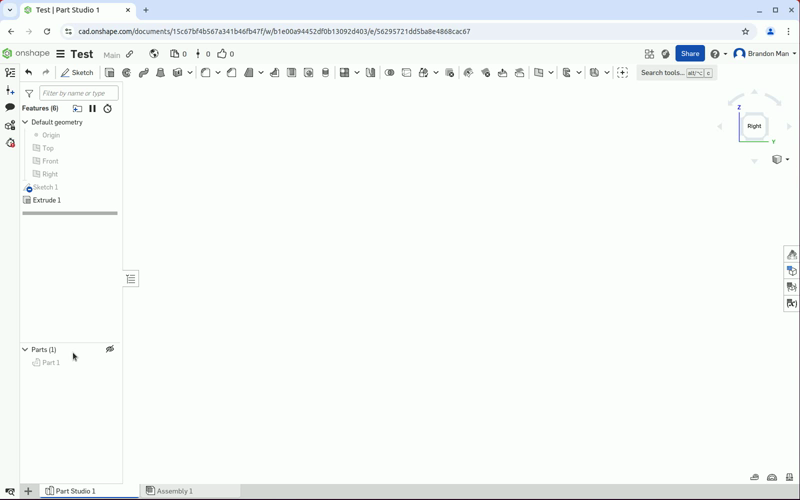
mouse_move(73, 352)
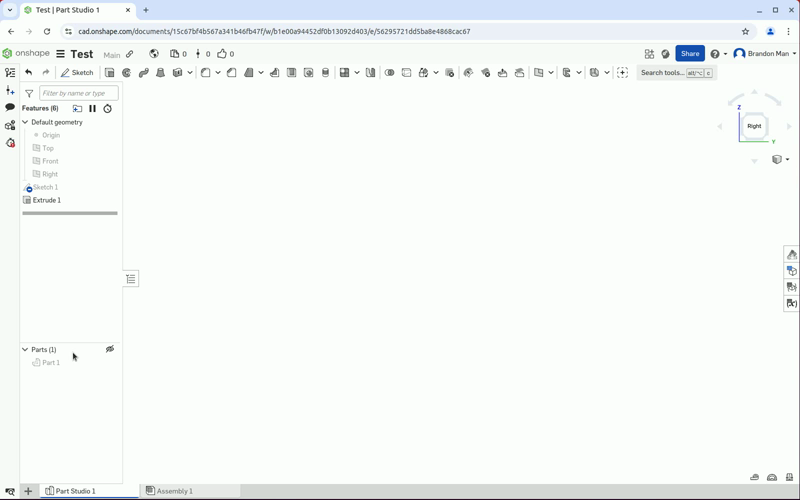
key(shift+y)
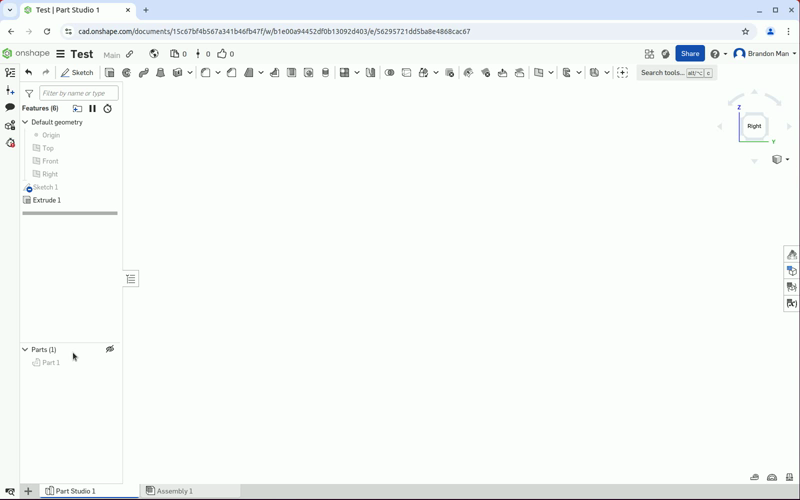
key(shift+s)
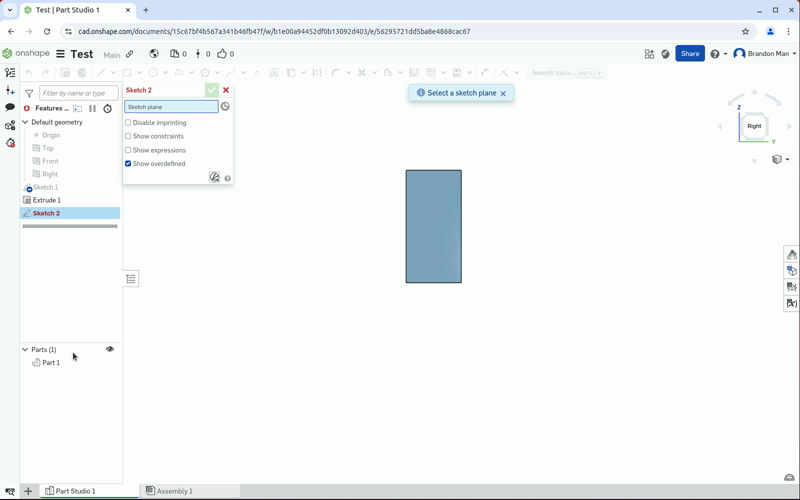
mouse_move(73, 176)
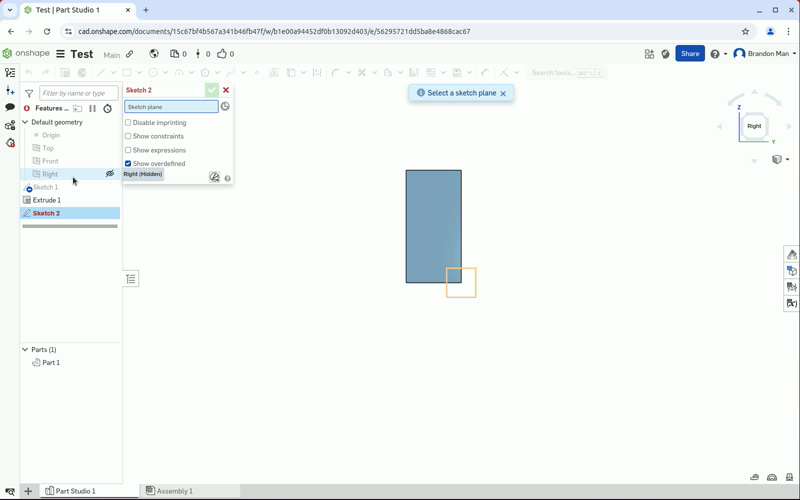
click(73, 176)
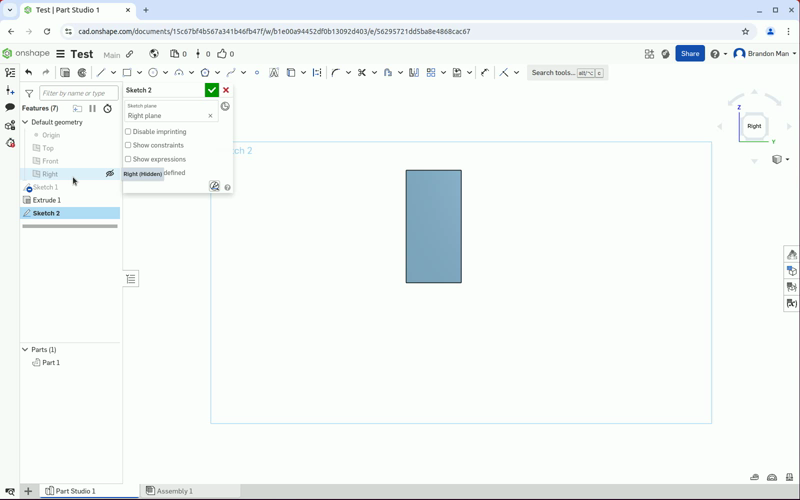
mouse_move(73, 352)
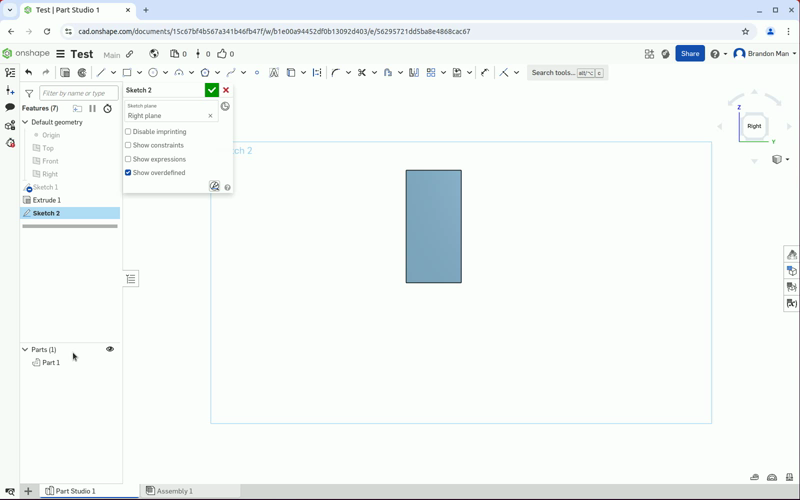
key(y)
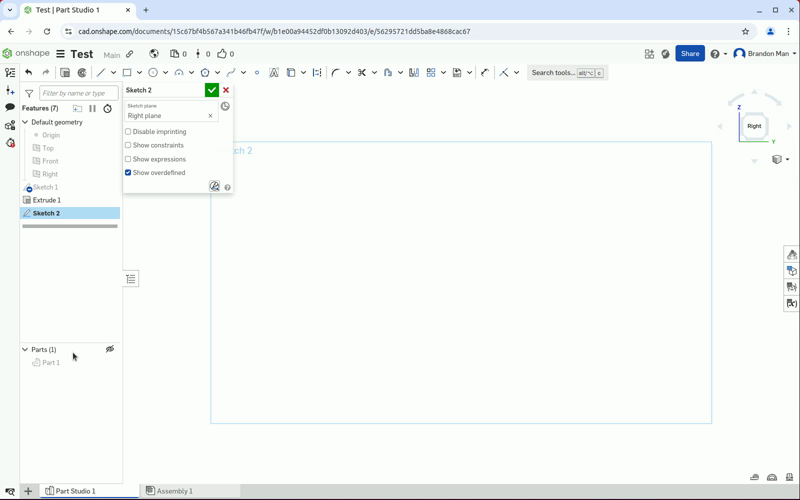
key(l)
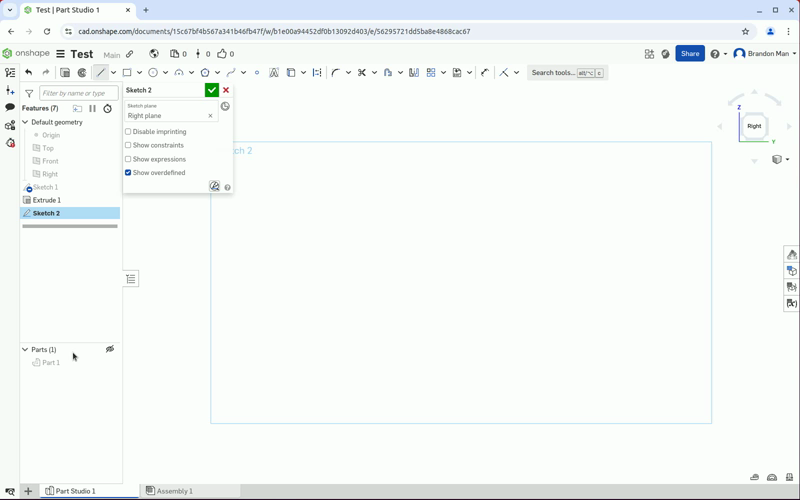
key_down(shift)
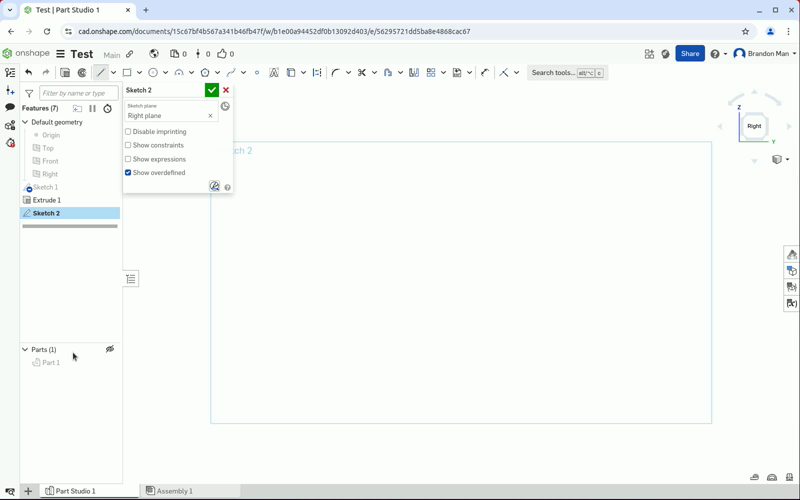
mouse_move(414, 268)
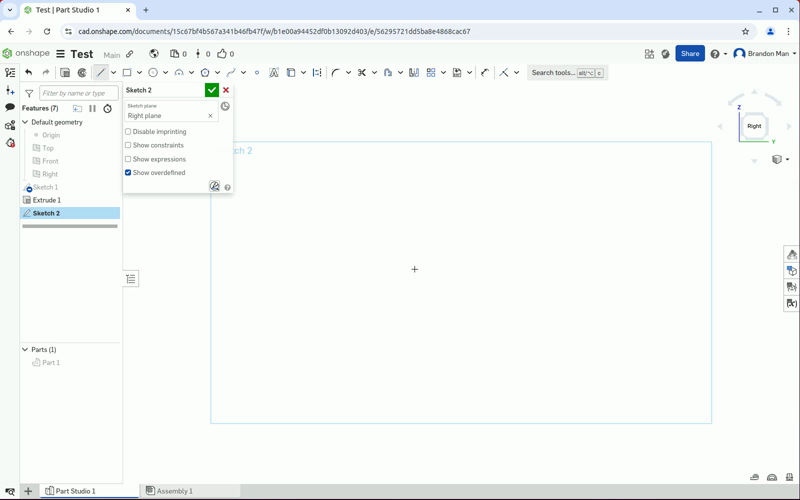
click(414, 268)
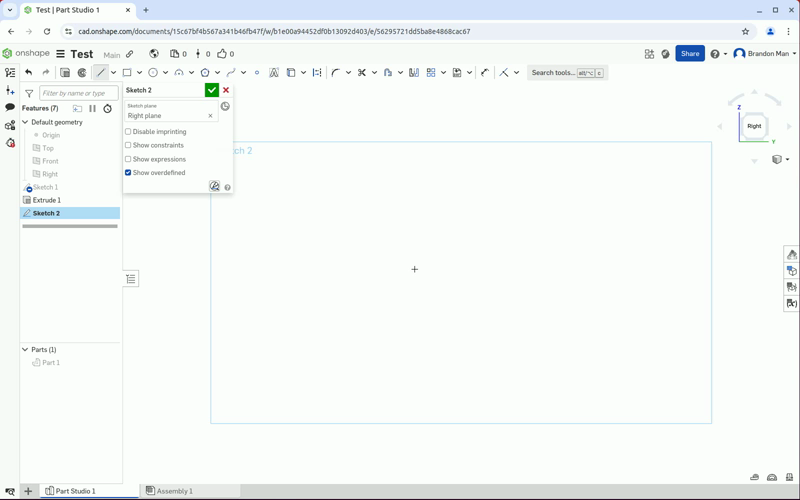
key_up(shift)
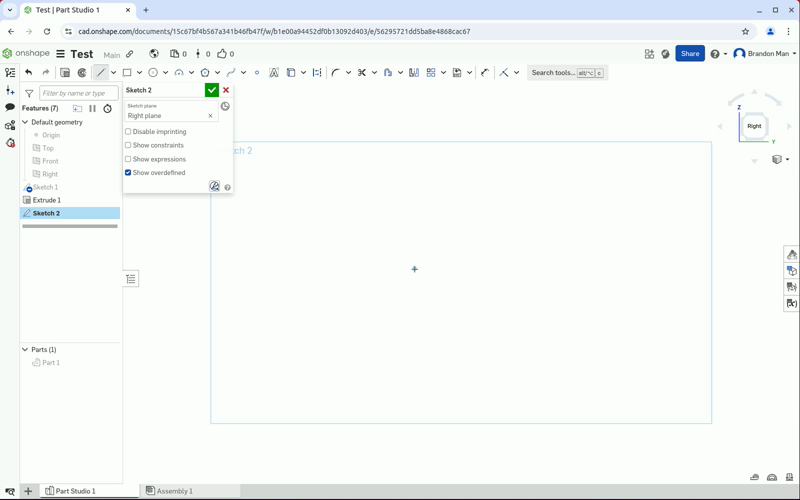
key_down(shift)
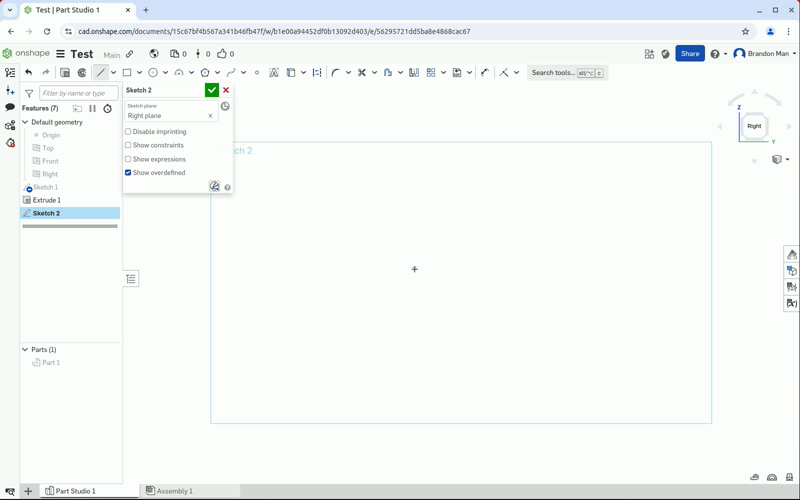
mouse_move(444, 268)
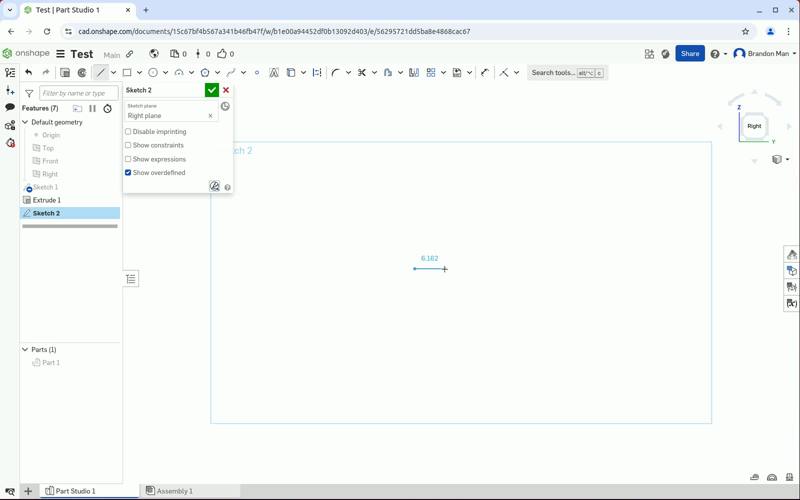
mouse_move(449, 268)
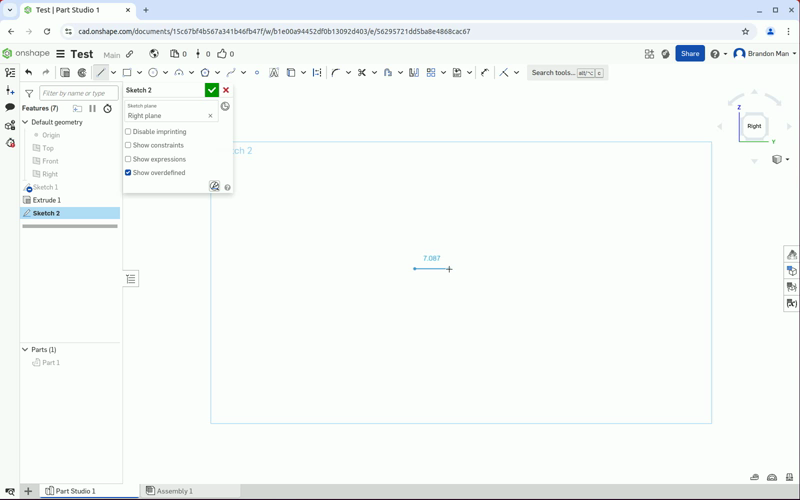
click(449, 268)
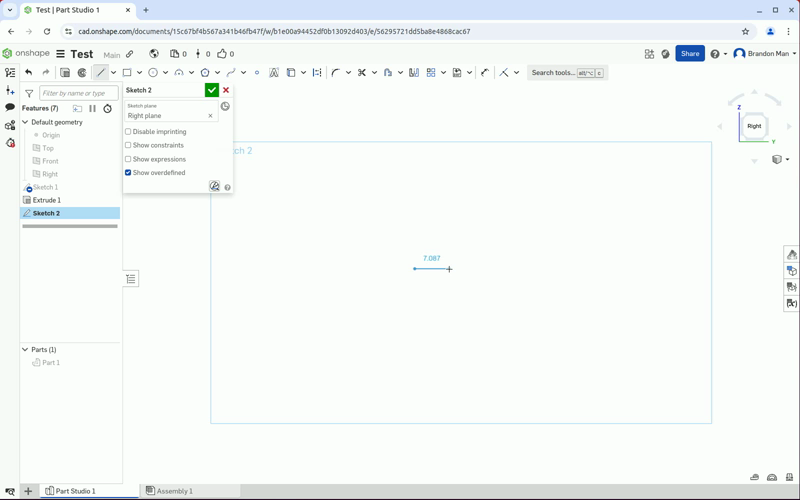
key_up(shift)
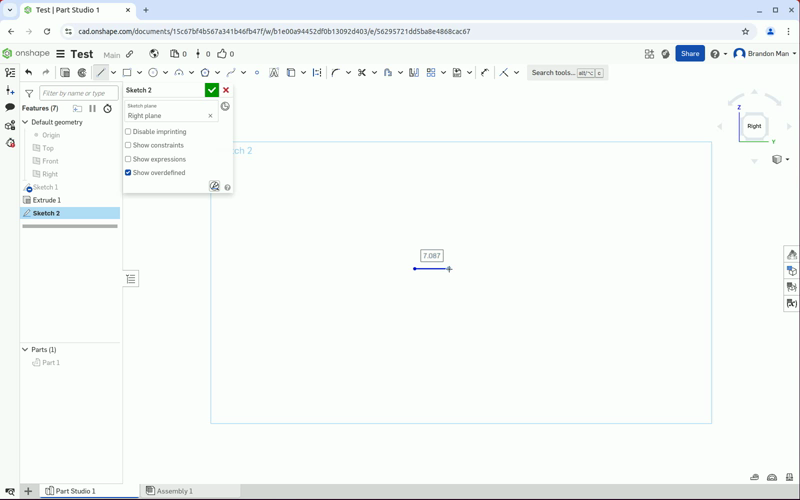
key_down(shift)
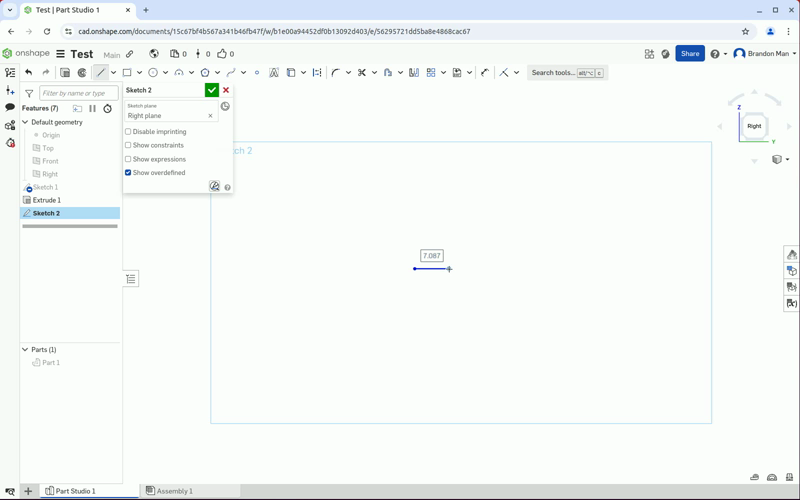
mouse_move(449, 183)
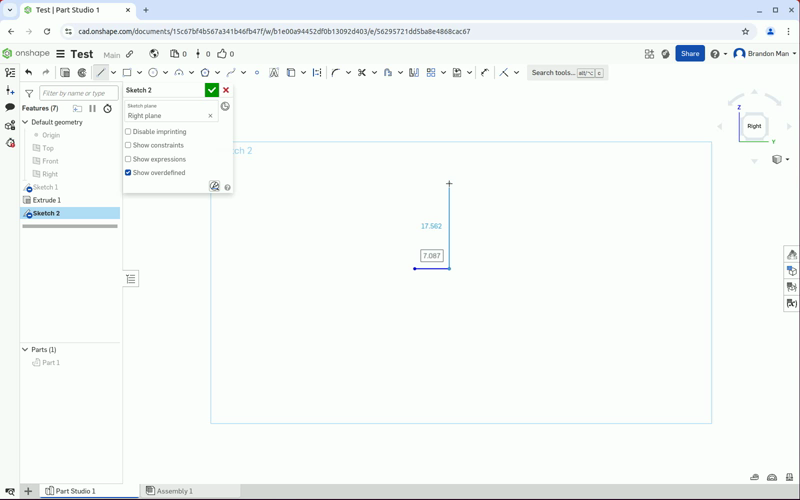
click(449, 183)
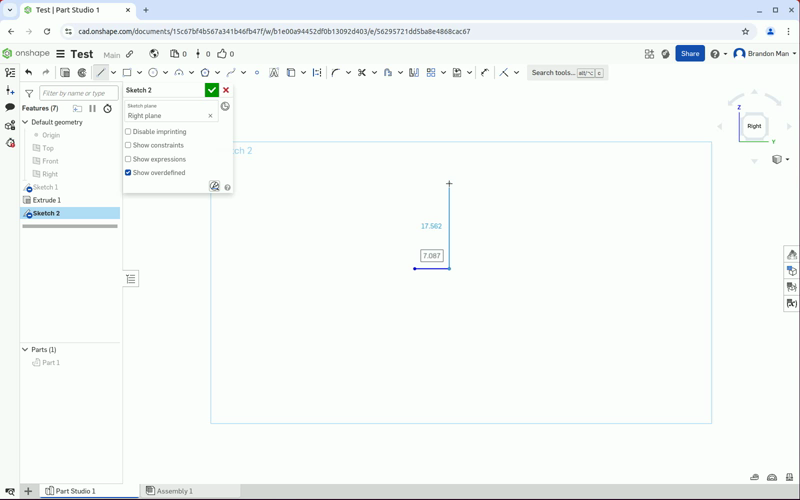
key_up(shift)
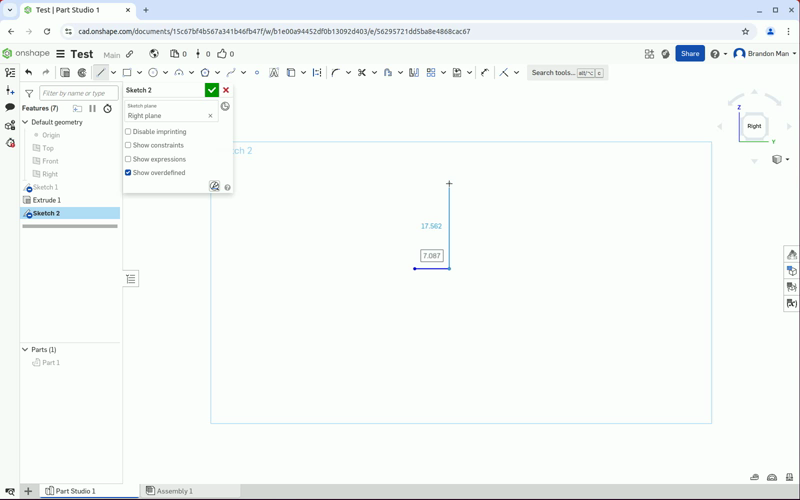
key_down(shift)
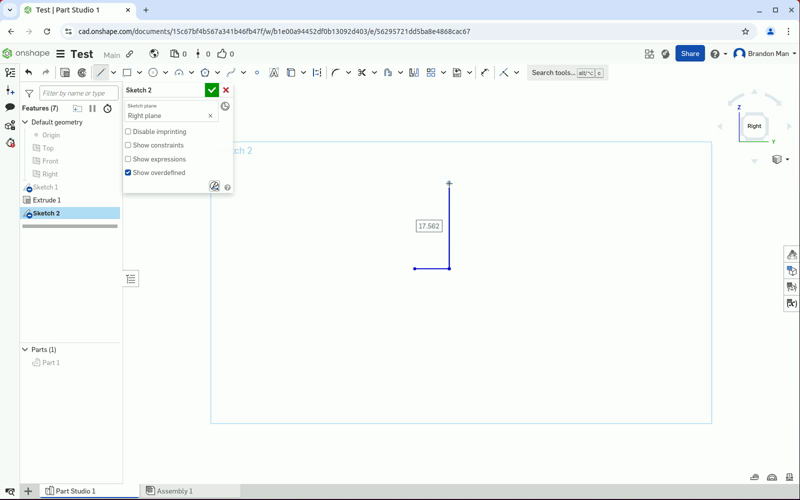
mouse_move(479, 183)
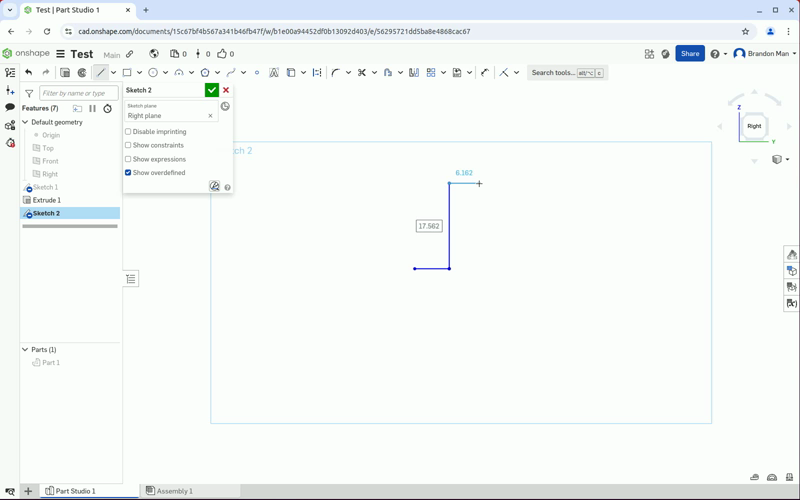
mouse_move(414, 183)
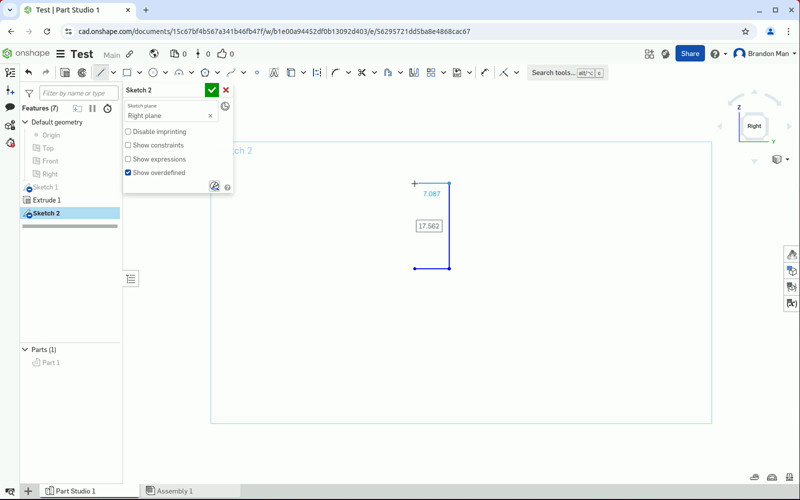
click(414, 183)
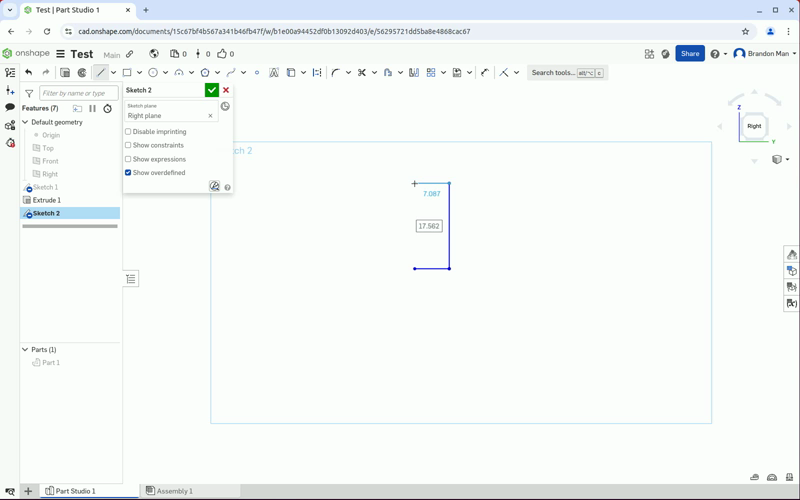
key_up(shift)
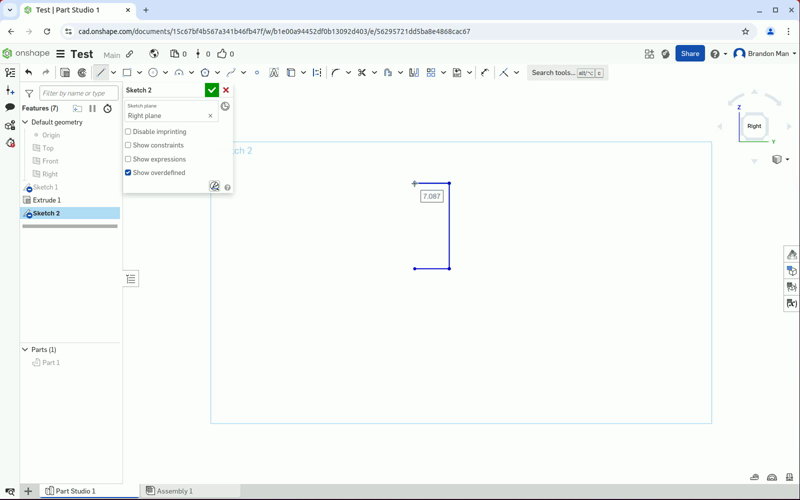
key_down(shift)
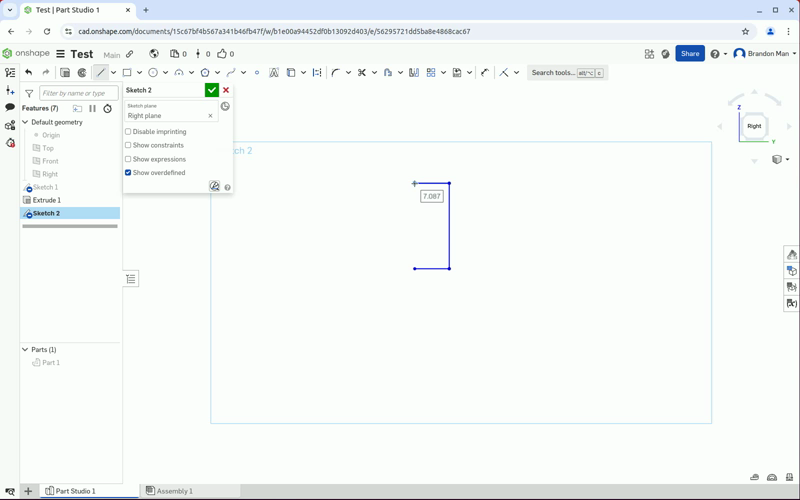
mouse_move(414, 268)
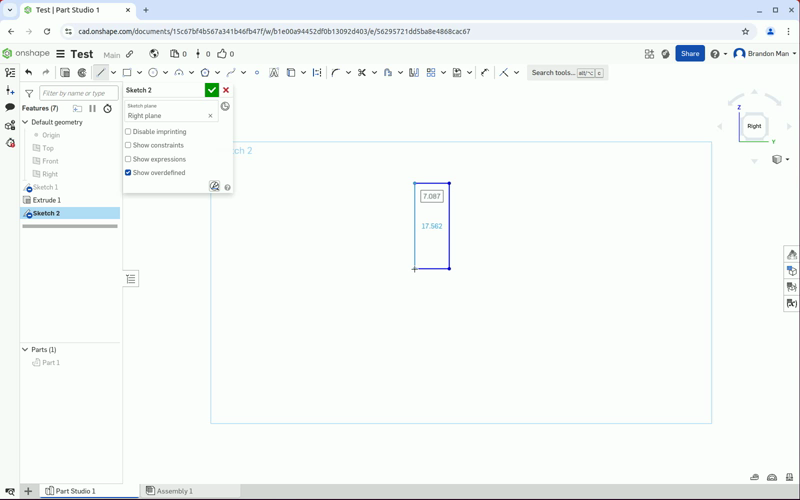
key_up(shift)
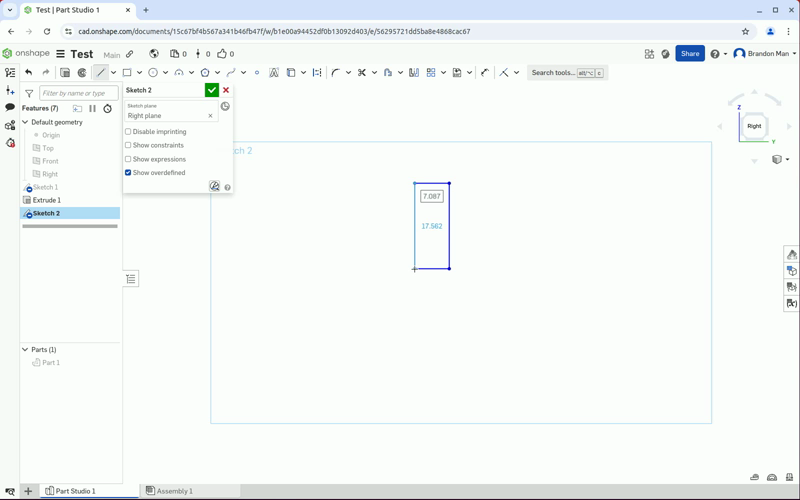
click(414, 268)
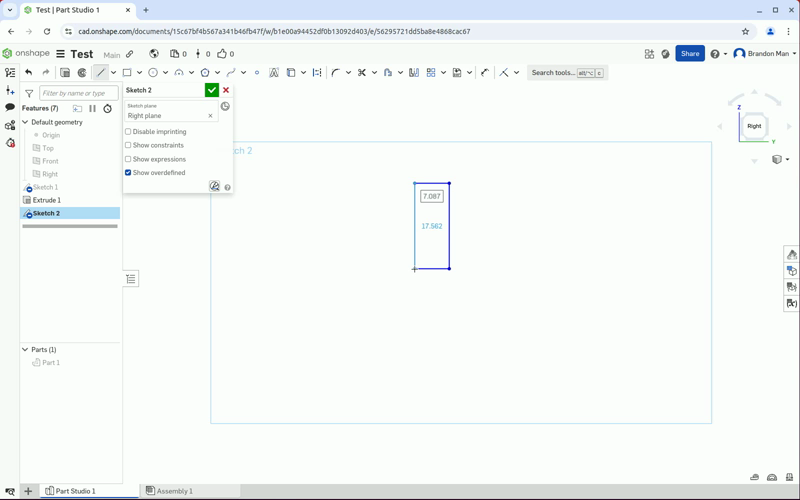
key(esc)
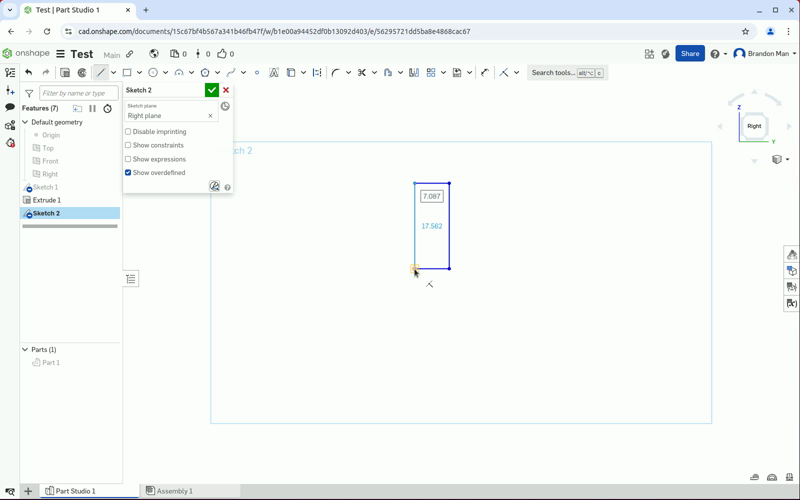
mouse_move(430, 191)
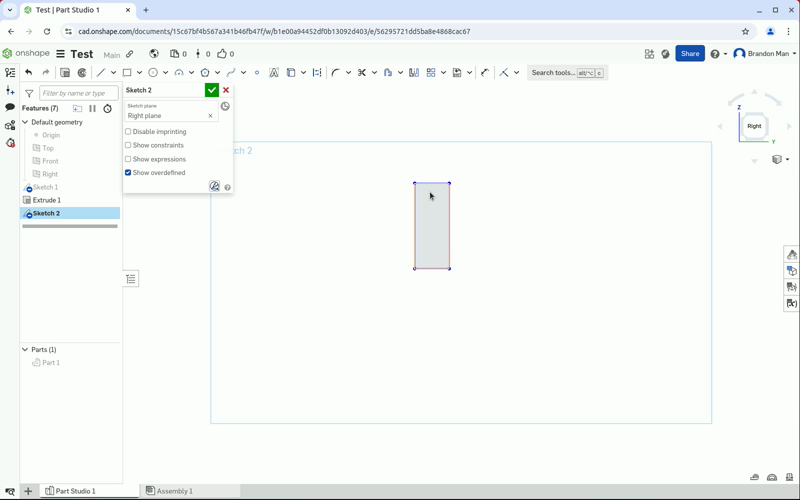
click(430, 191)
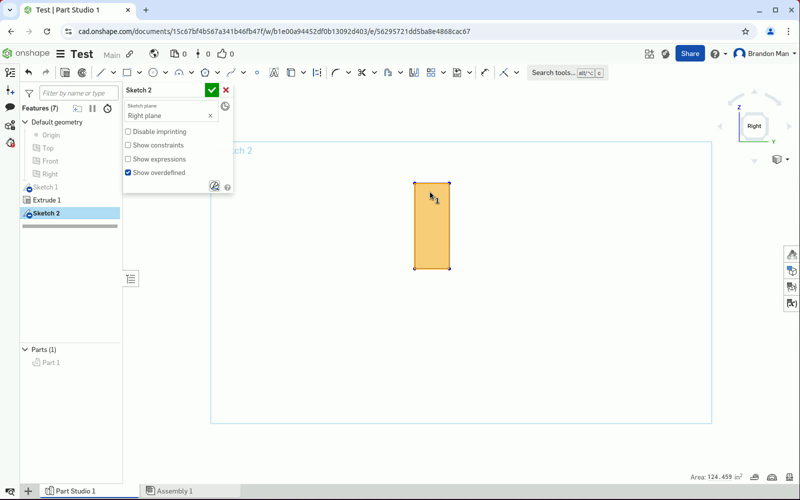
mouse_move(73, 352)
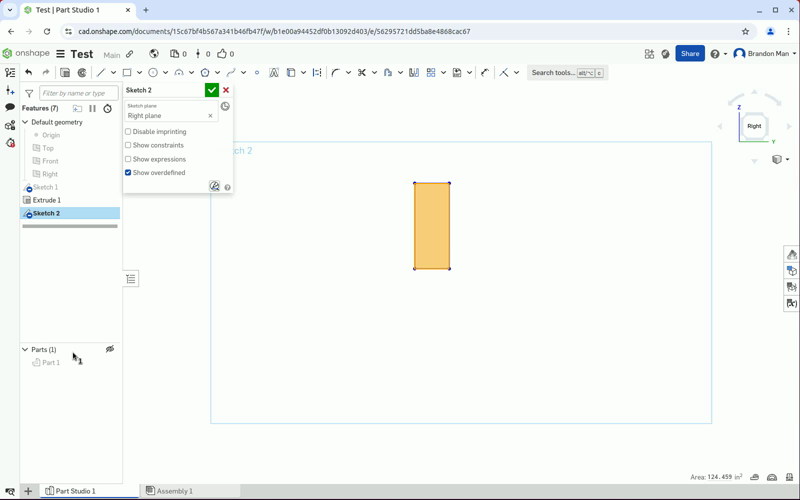
key(shift+y)
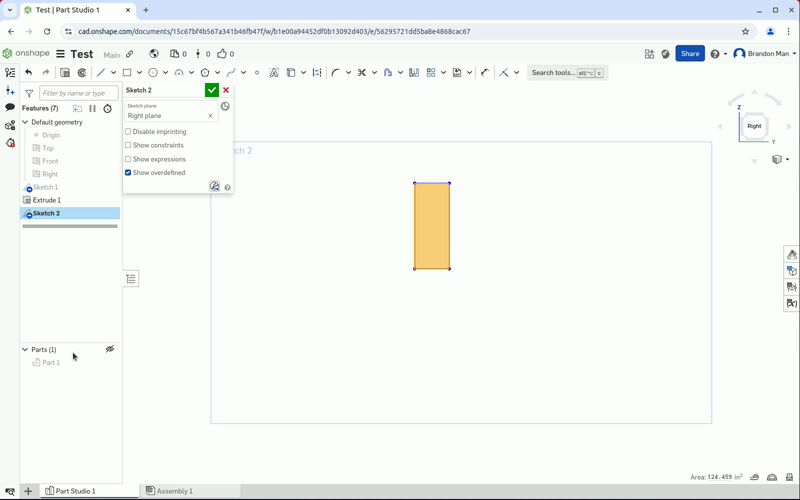
key(shift+e)
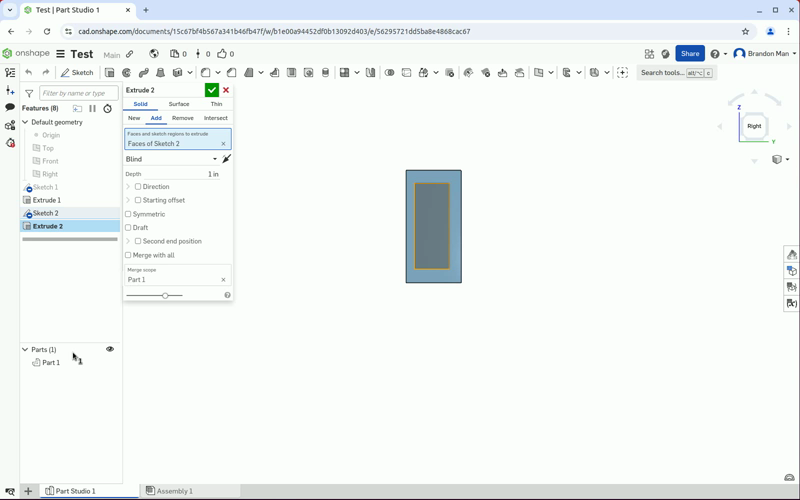
mouse_move(143, 106)
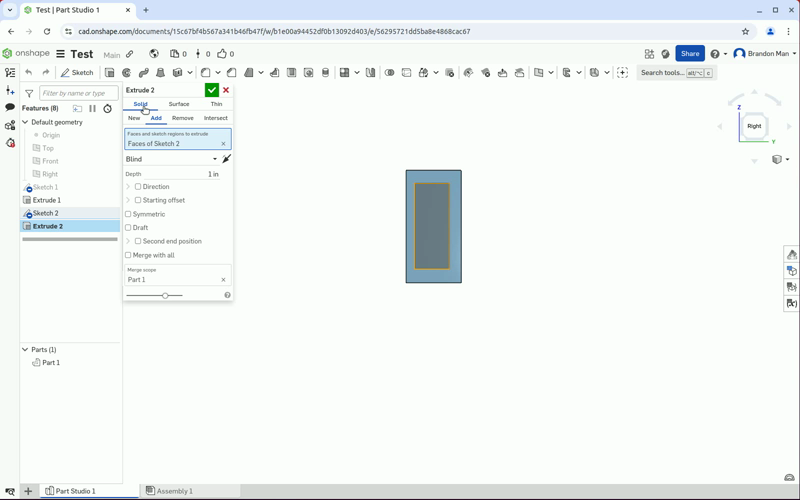
click(143, 106)
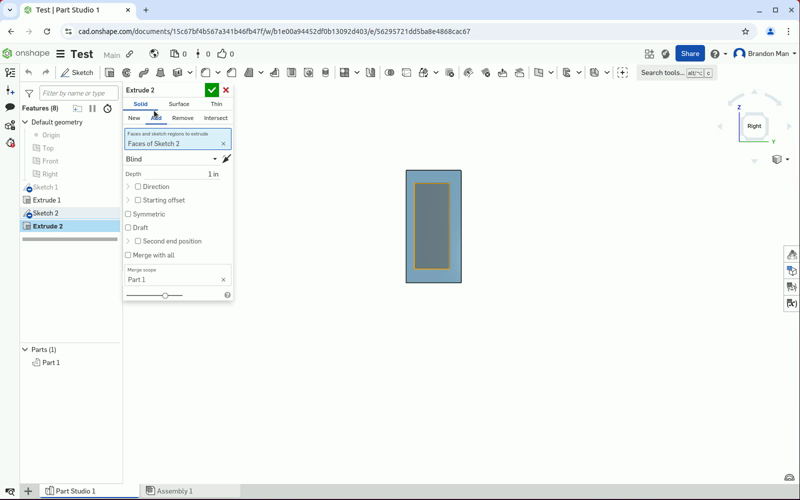
mouse_move(186, 120)
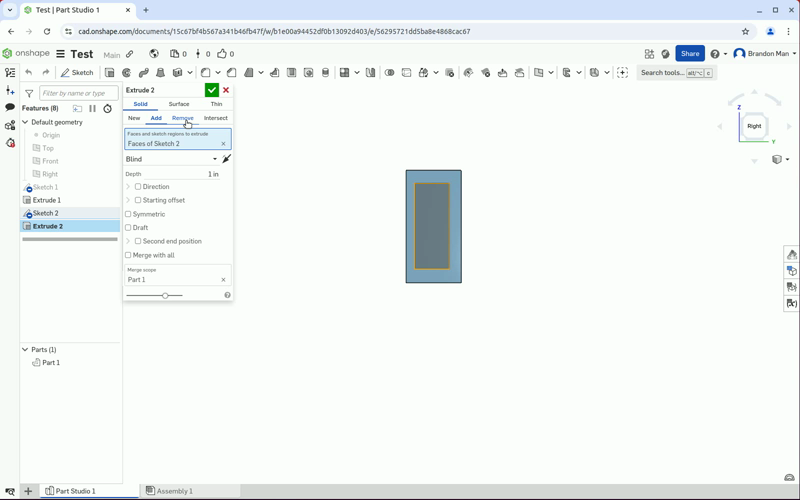
click(186, 120)
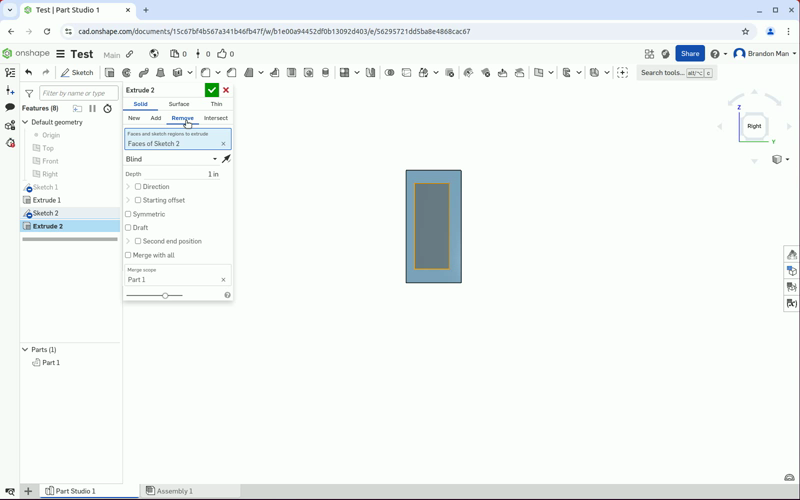
key(tab, 4)
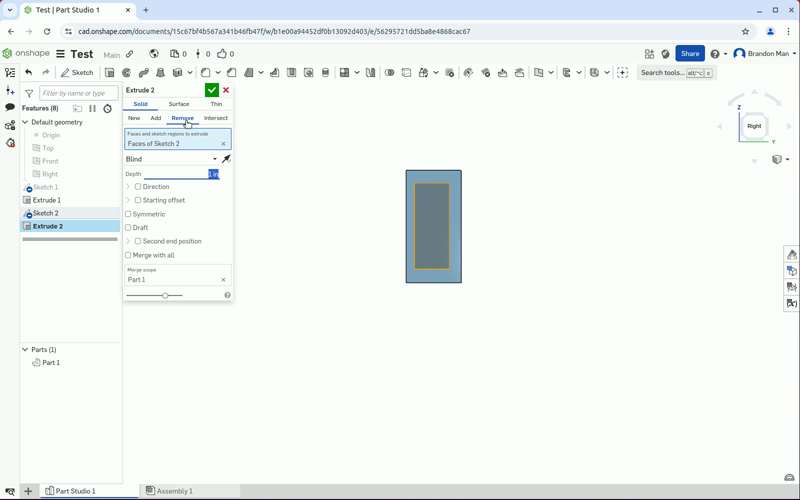
text(20.942)
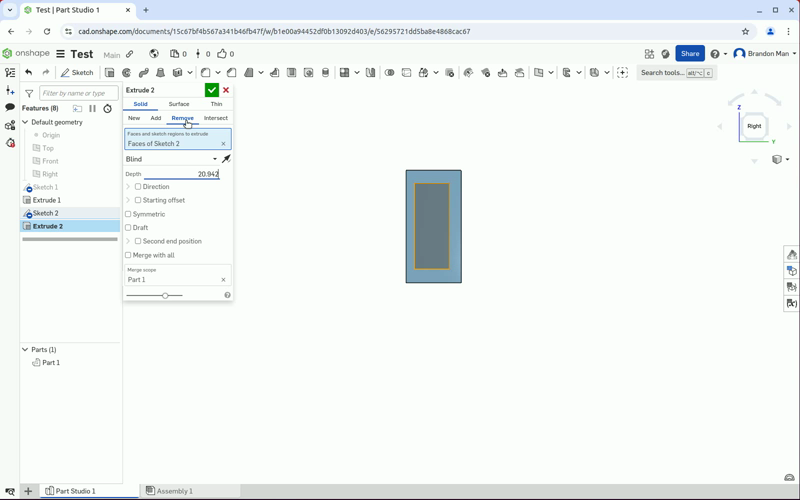
key(tab, 6)
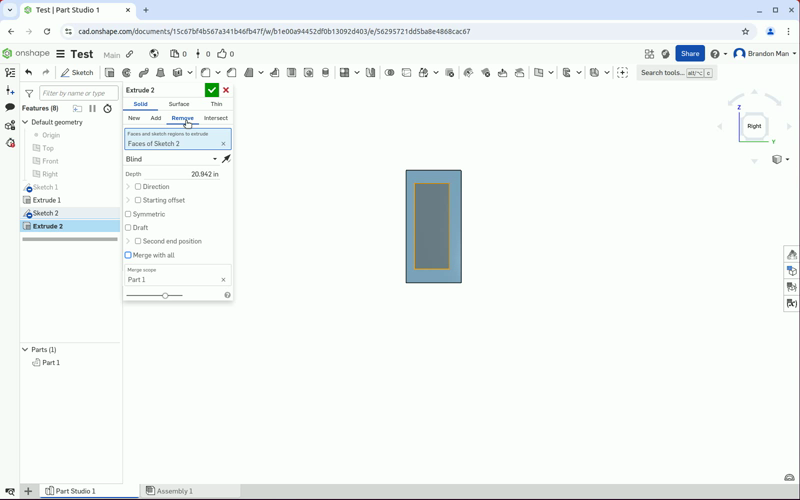
key(space)
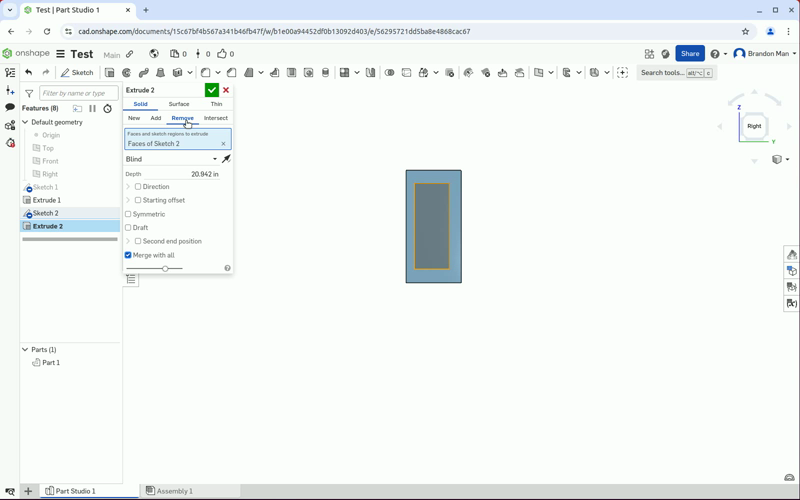
key(enter)
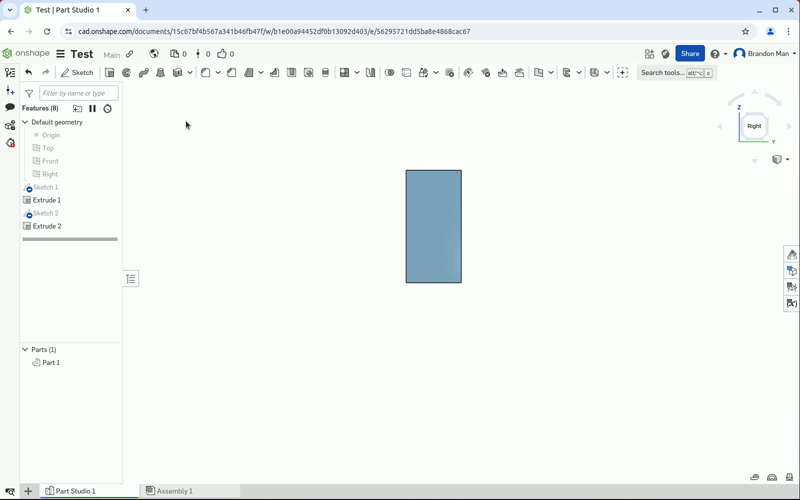
key(shift+h)
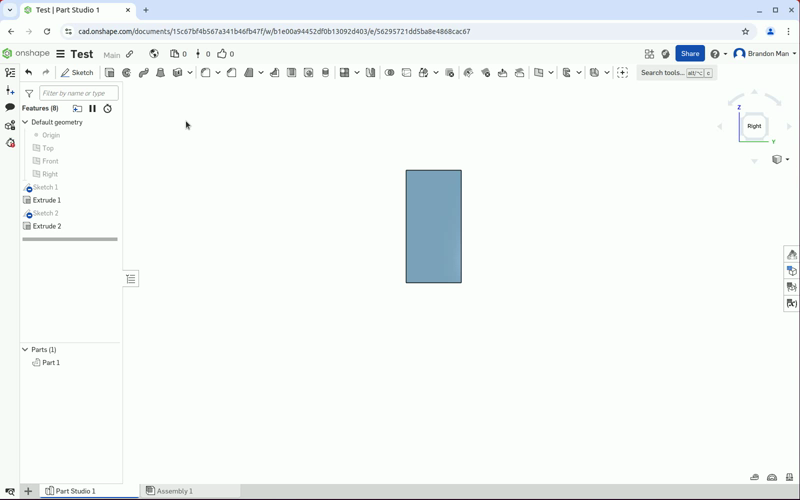
key(shift+h)
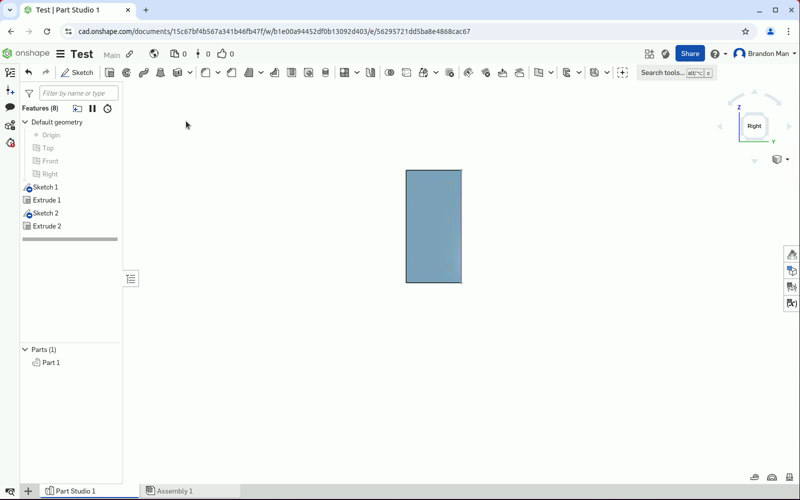
key(shift+7)
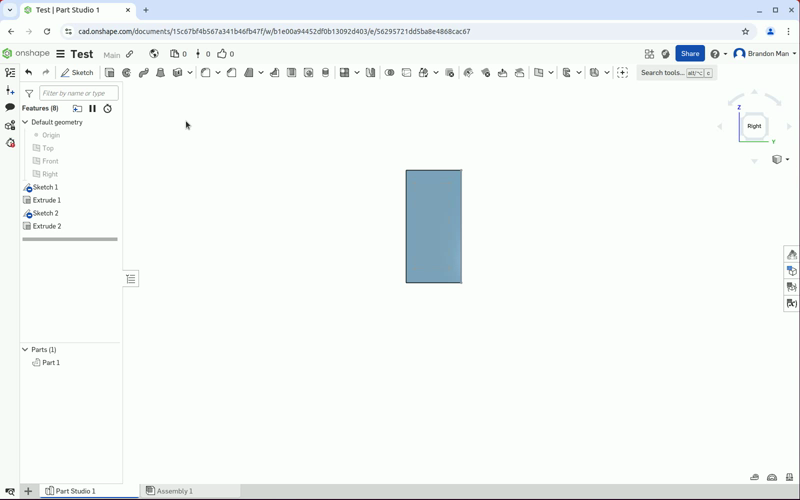
key(right, 2)
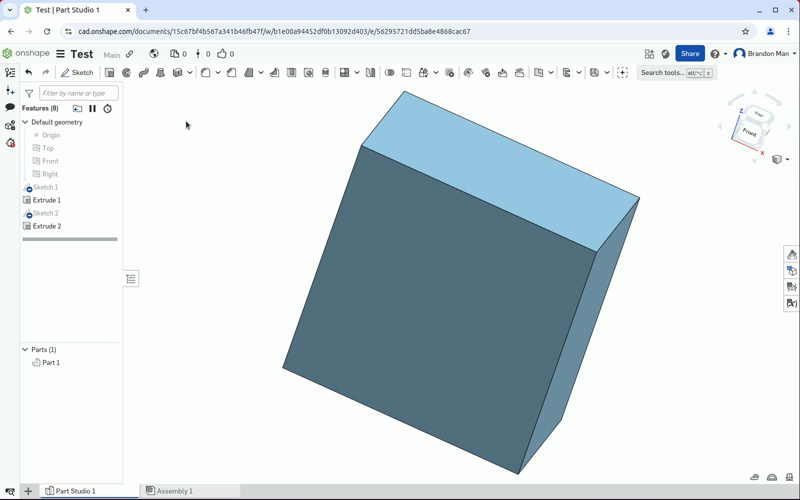
key(down, 2)
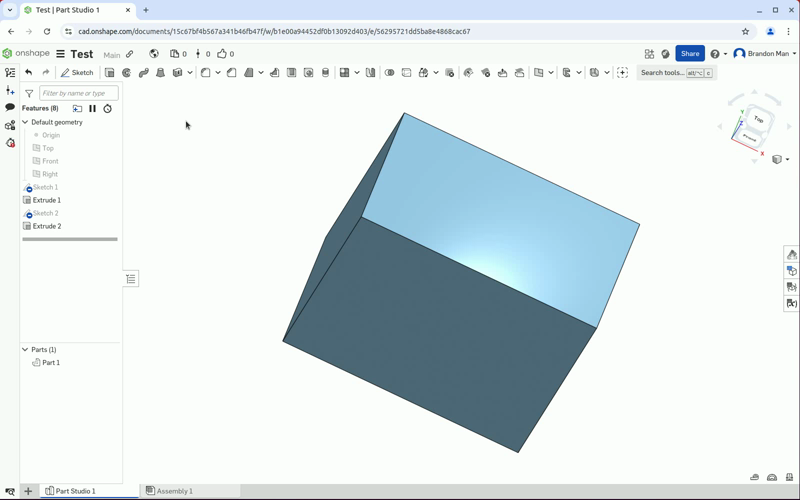
key(up, 2)
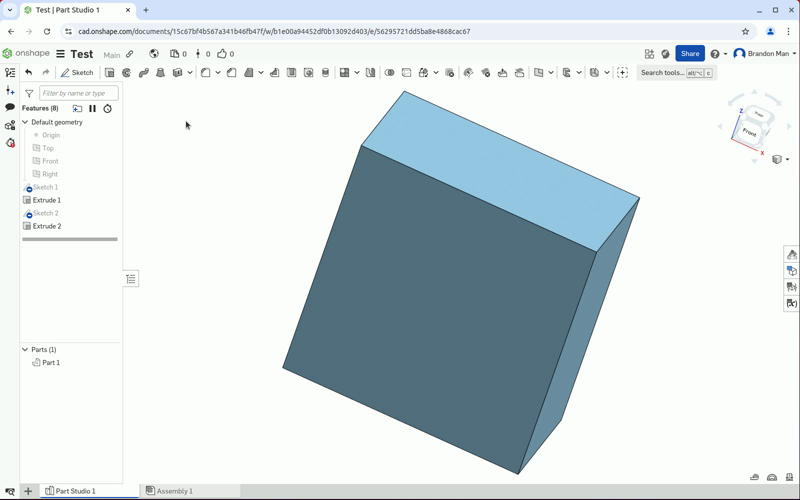
key(left, 2)
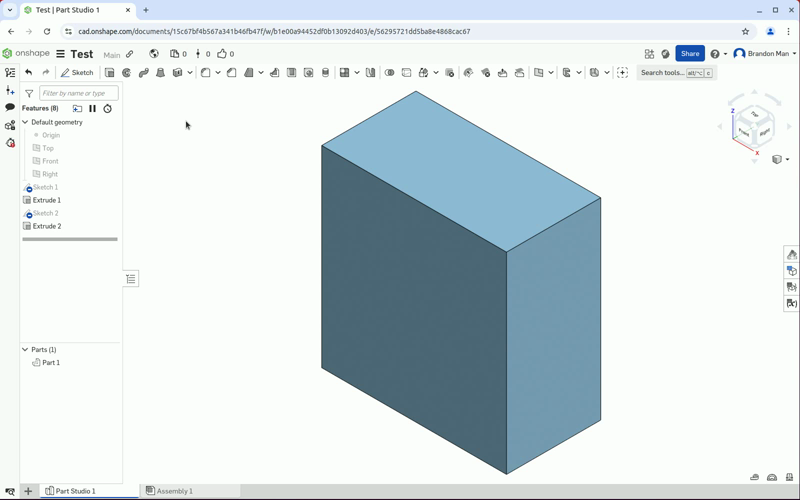
mouse_move(73, 189)
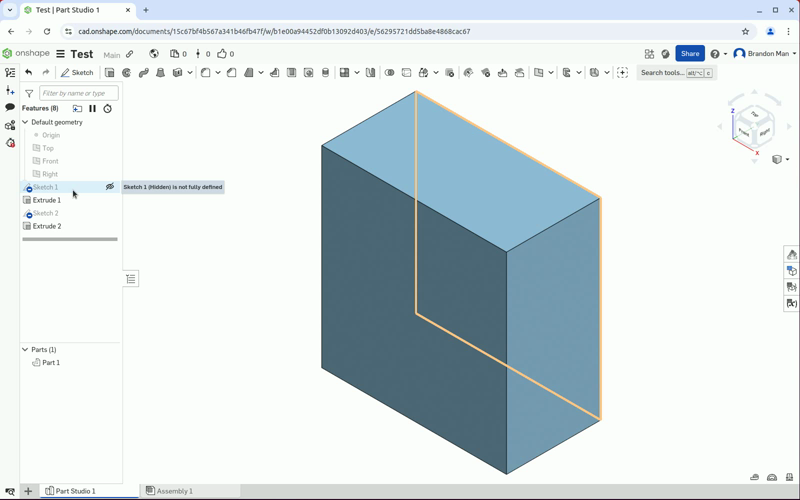
click(73, 189)